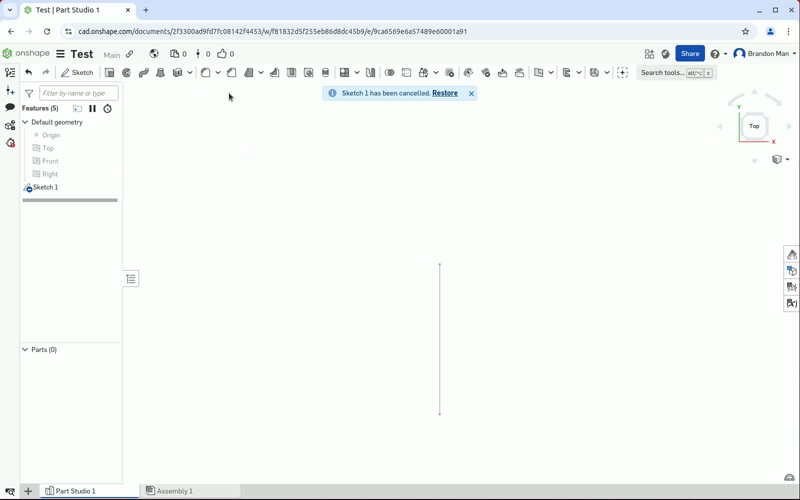
key(shift+h)
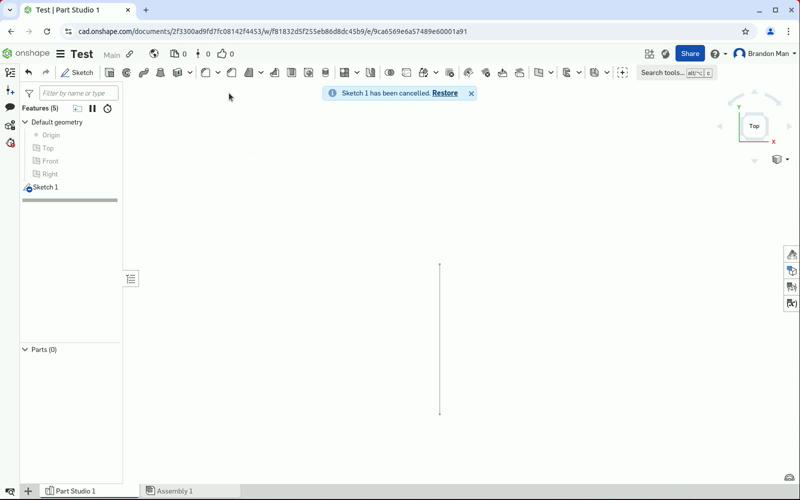
key(shift+s)
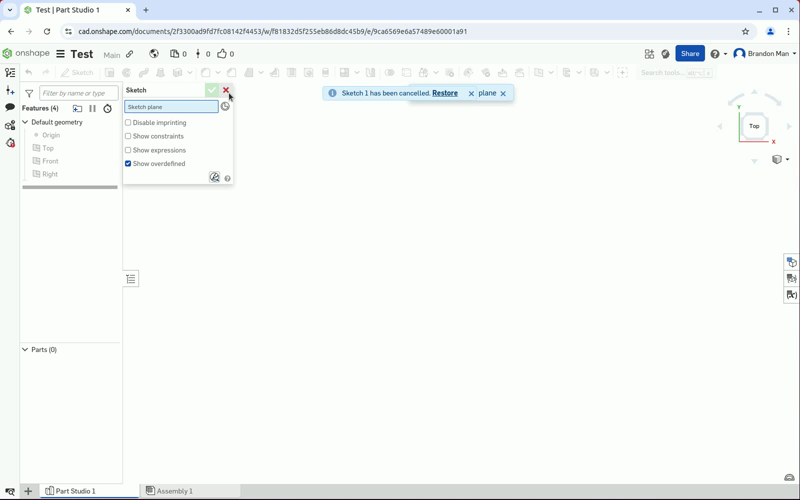
mouse_move(73, 150)
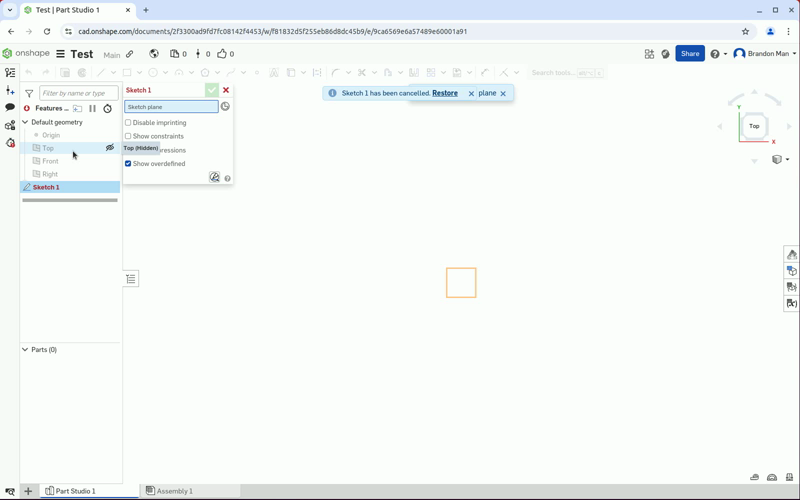
click(73, 150)
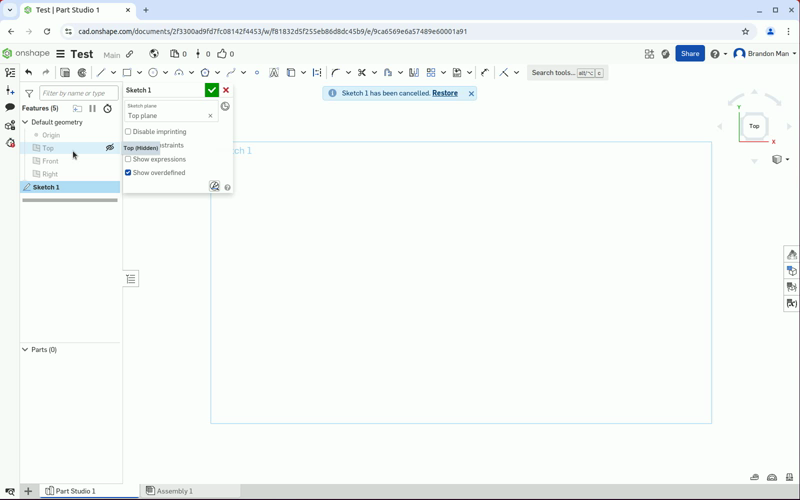
mouse_move(73, 352)
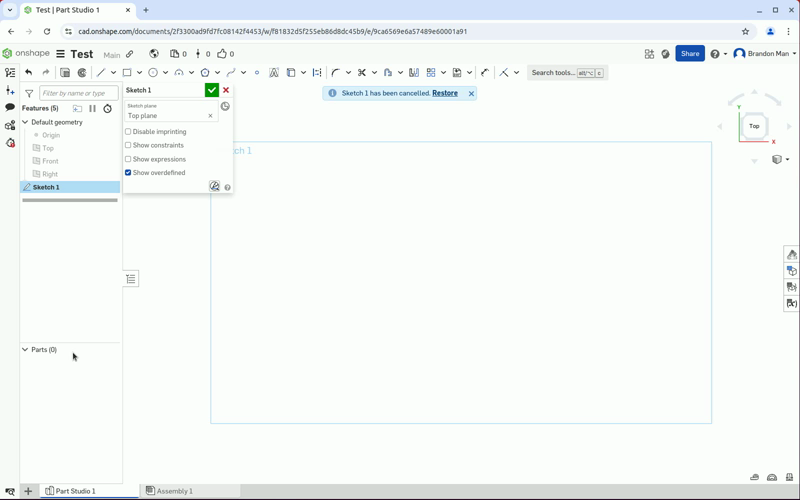
key(y)
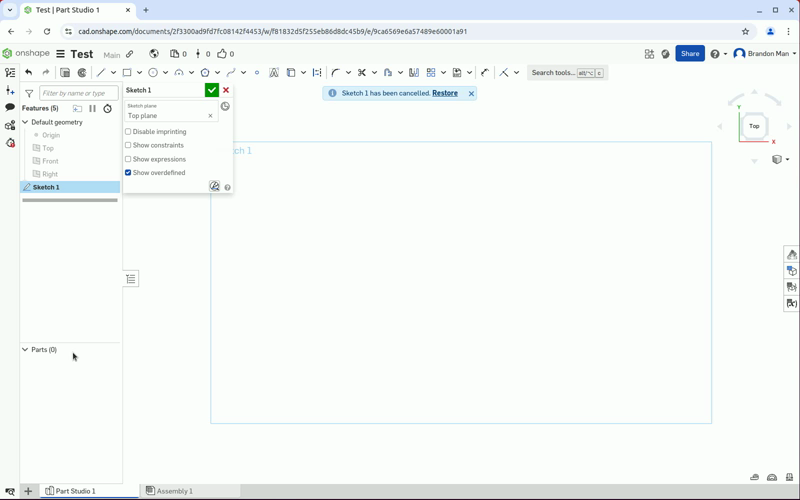
key(c)
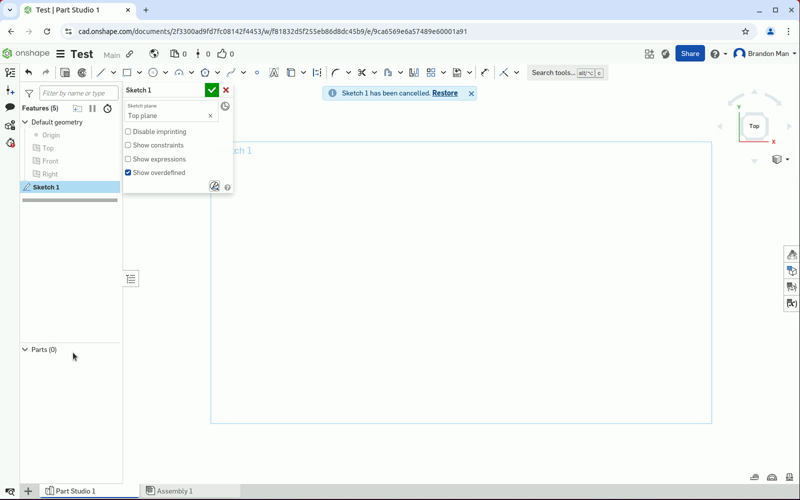
key_down(shift)
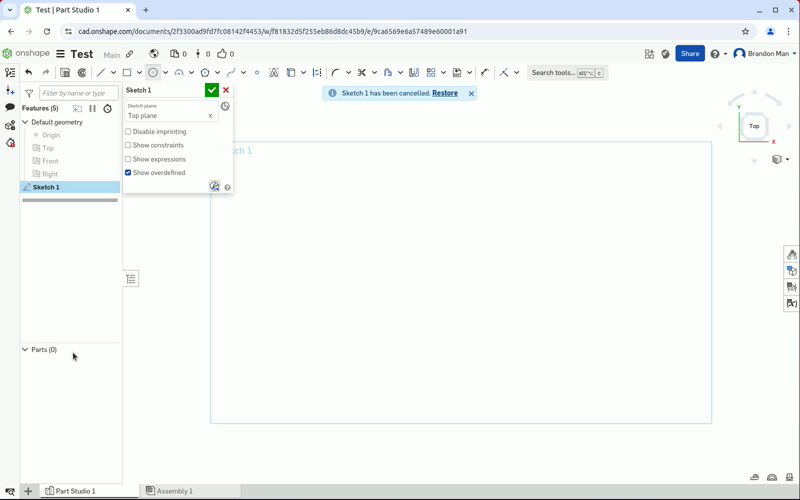
mouse_move(461, 282)
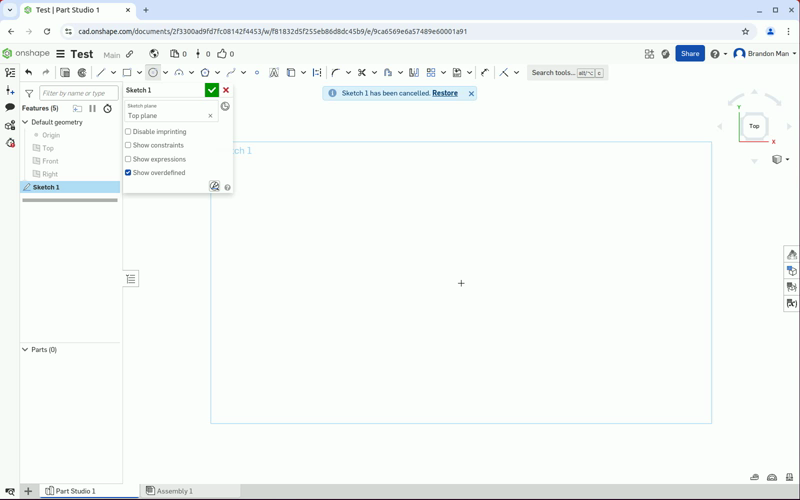
click(461, 282)
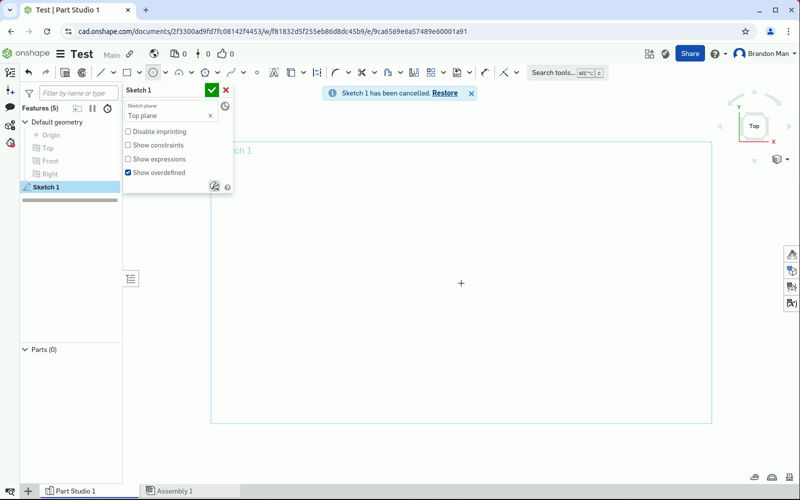
key_up(shift)
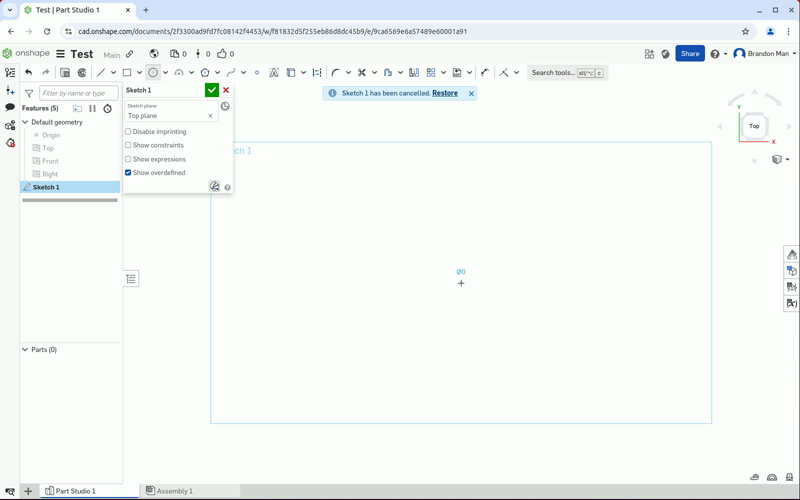
mouse_move(504, 282)
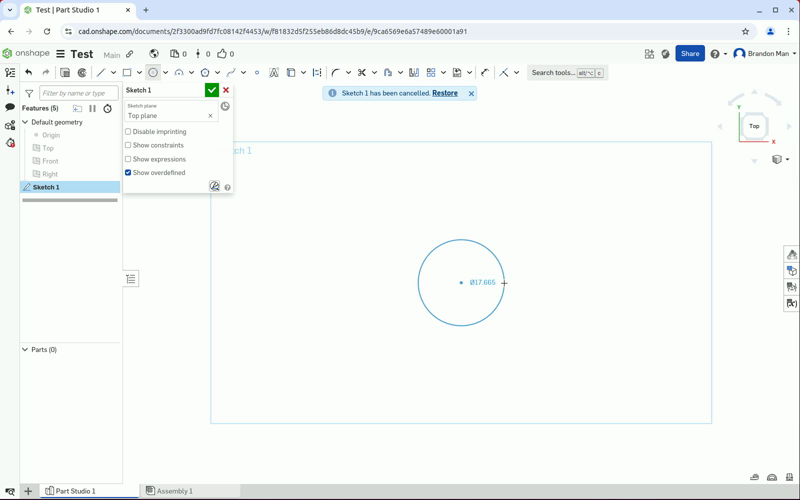
click(504, 282)
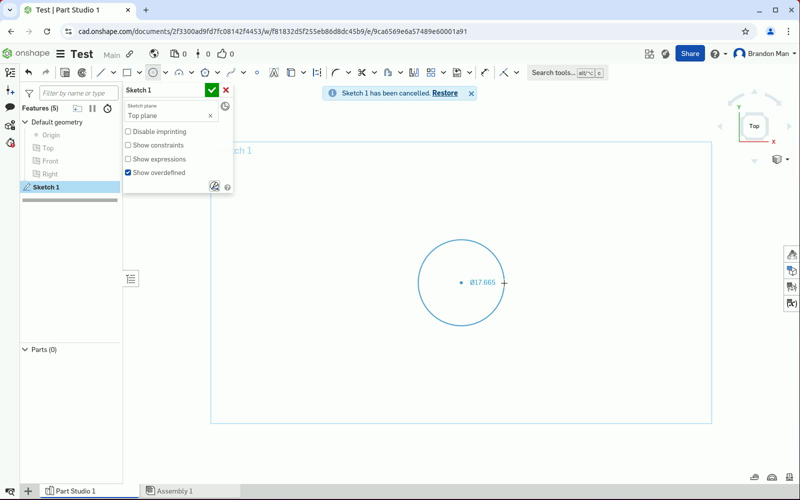
key(esc)
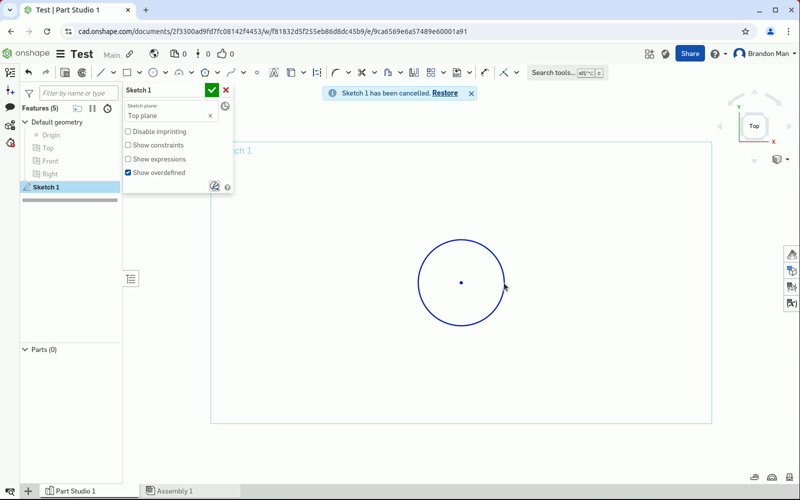
key(c)
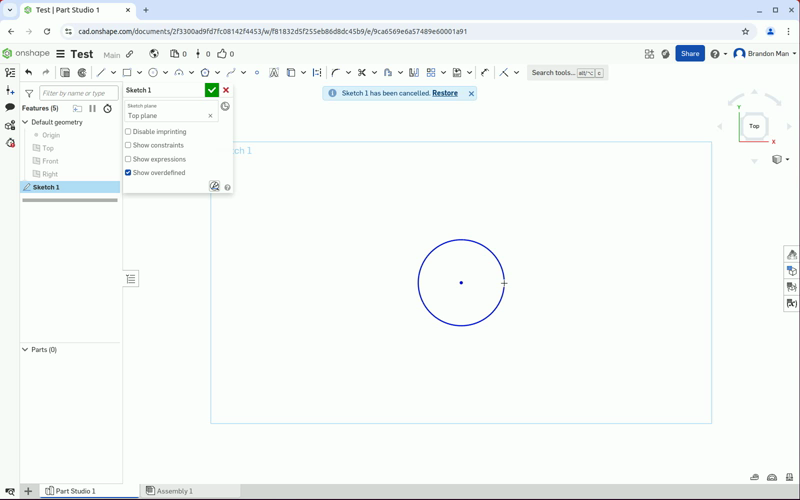
key_down(shift)
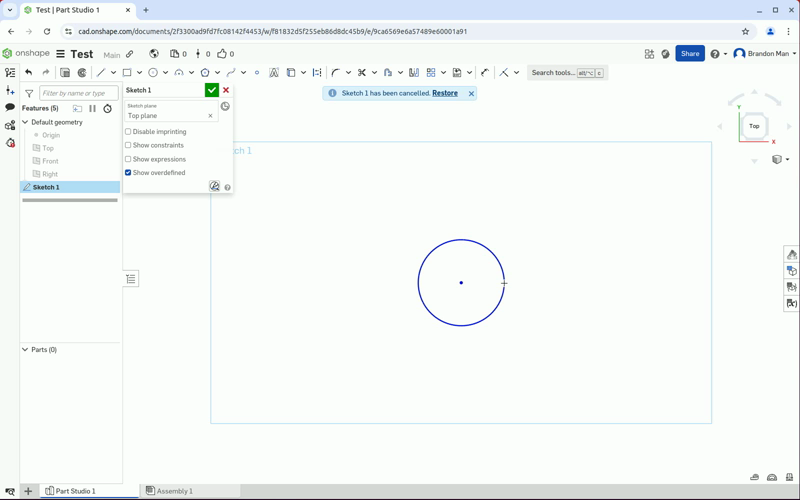
mouse_move(461, 282)
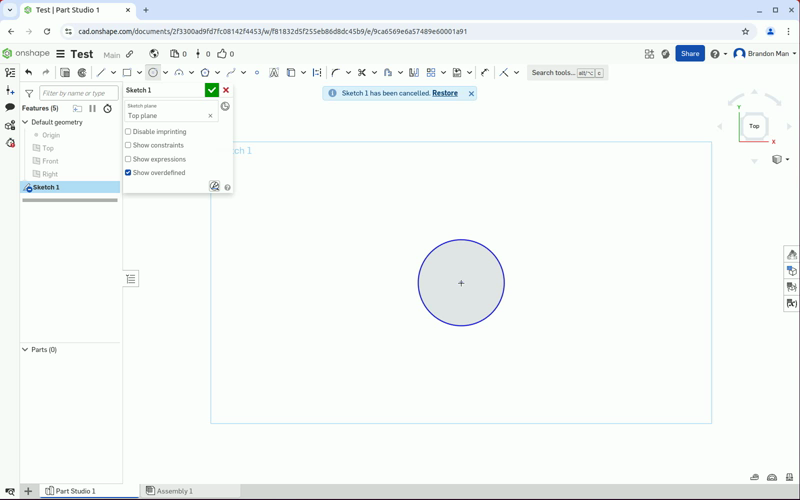
click(461, 282)
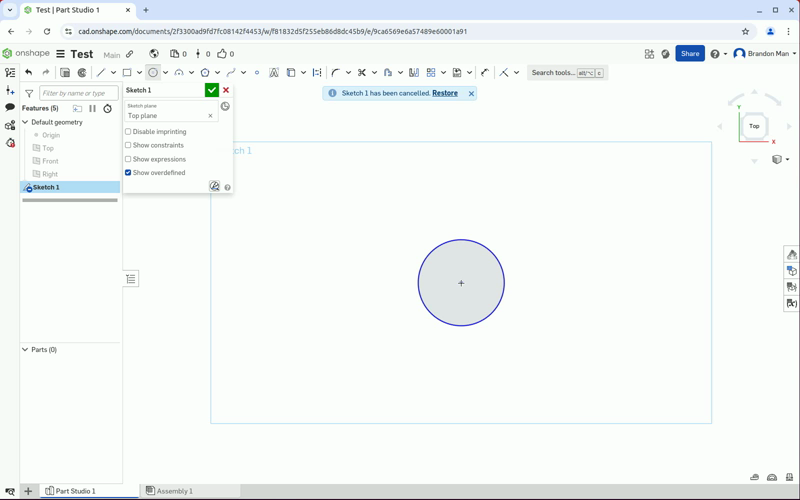
key_up(shift)
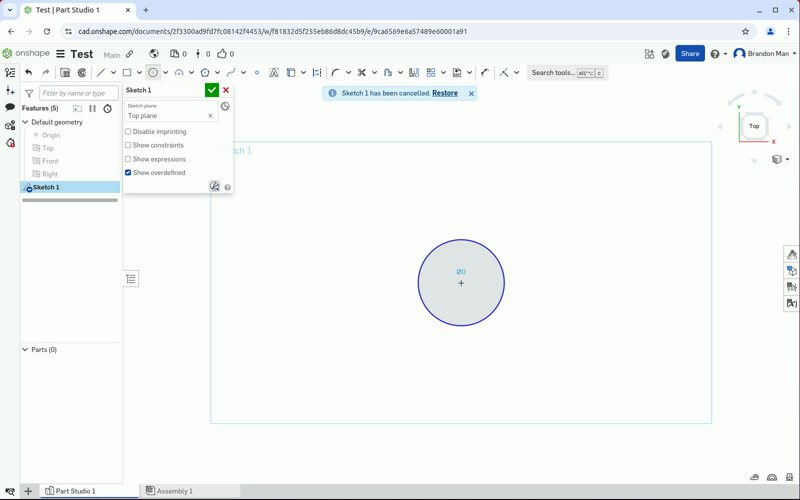
mouse_move(486, 282)
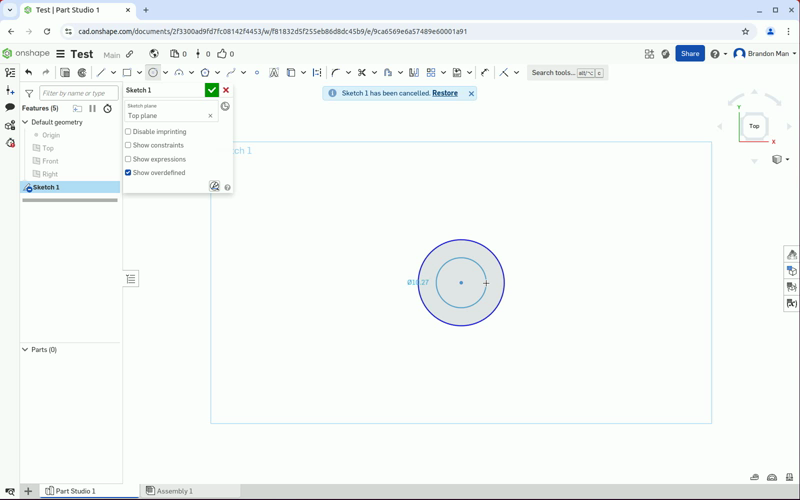
click(486, 282)
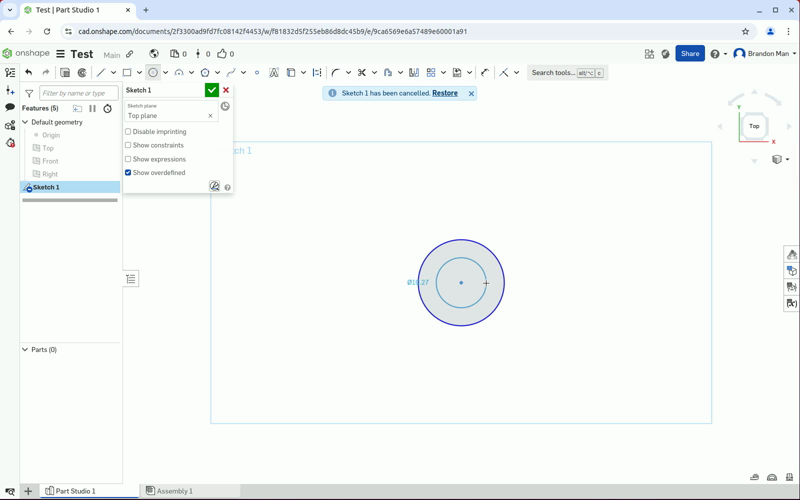
key(esc)
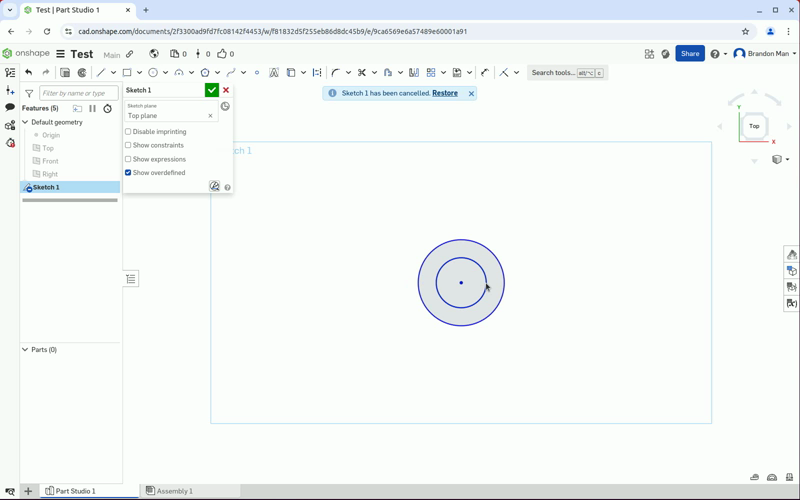
mouse_move(450, 308)
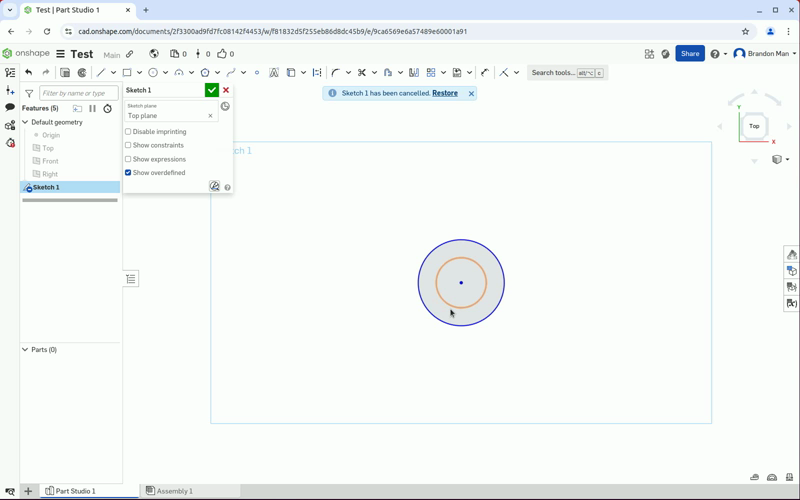
click(450, 308)
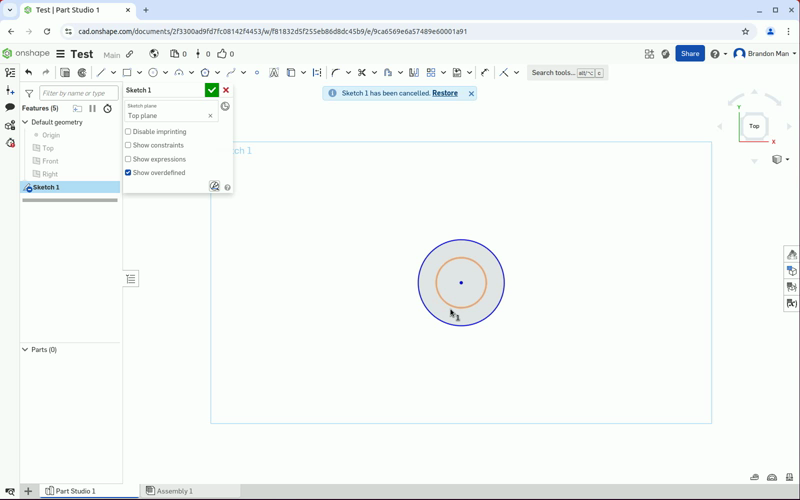
mouse_move(73, 352)
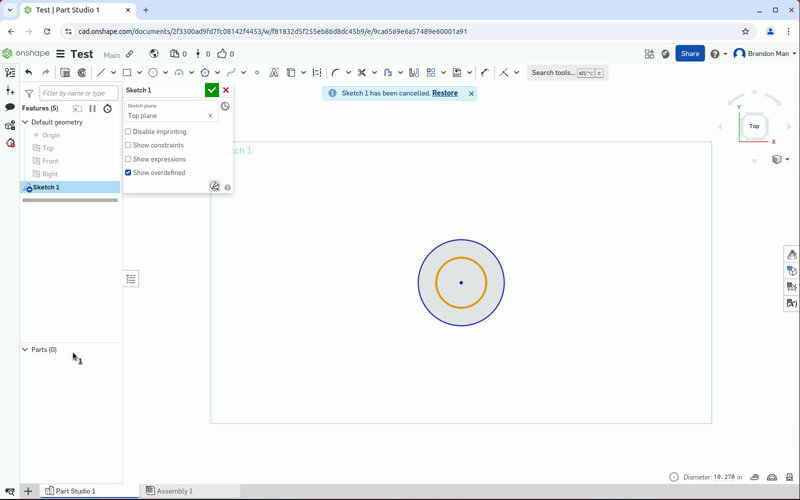
key(shift+y)
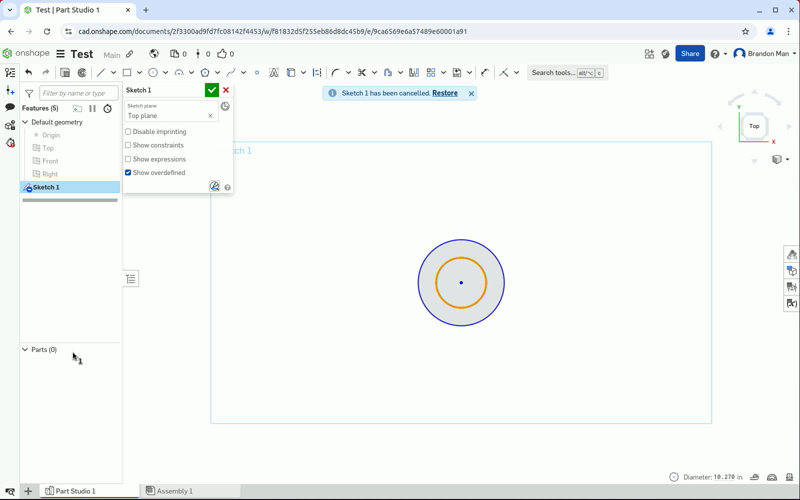
key(shift+e)
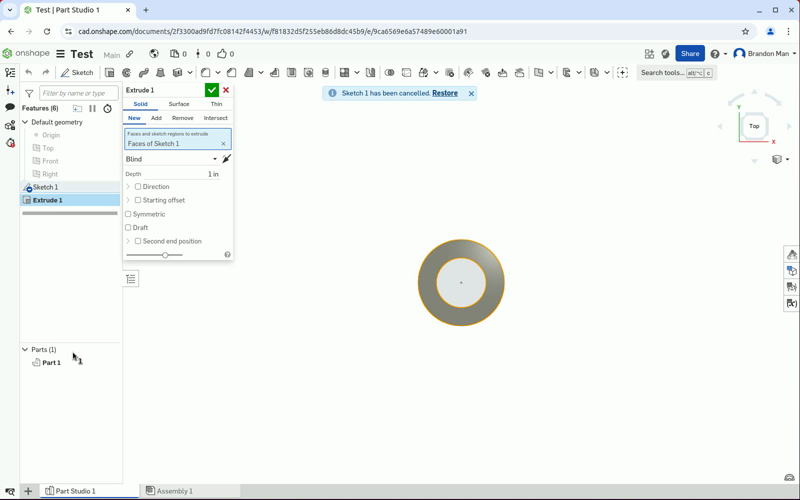
mouse_move(143, 106)
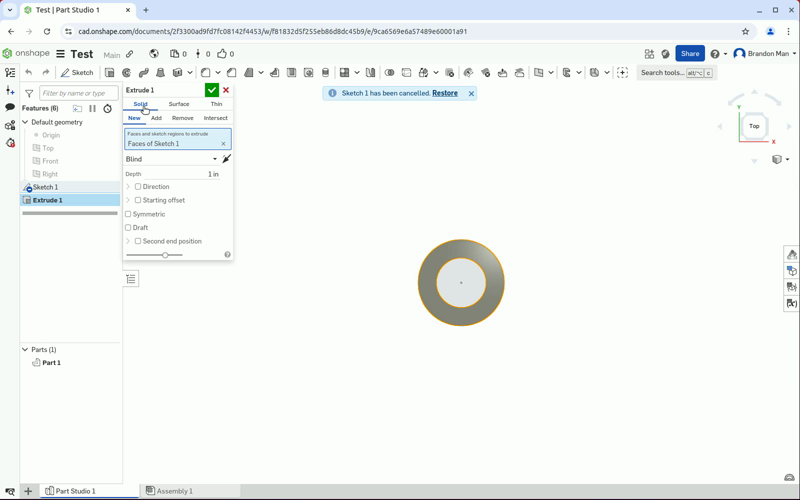
click(143, 106)
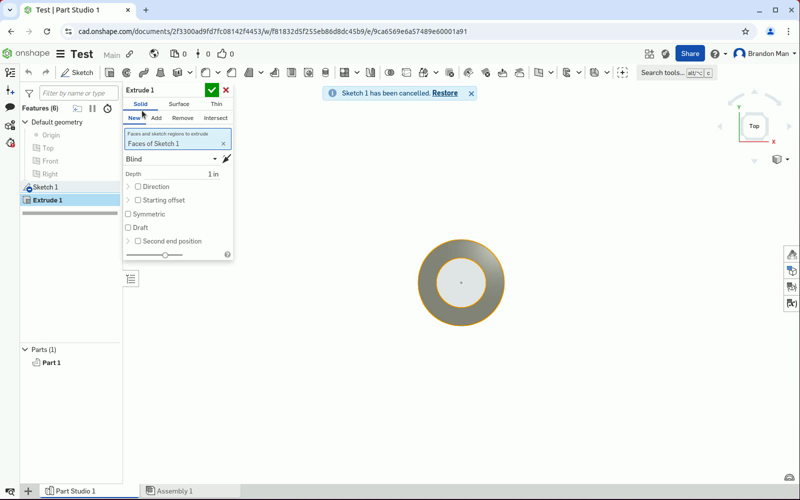
mouse_move(137, 120)
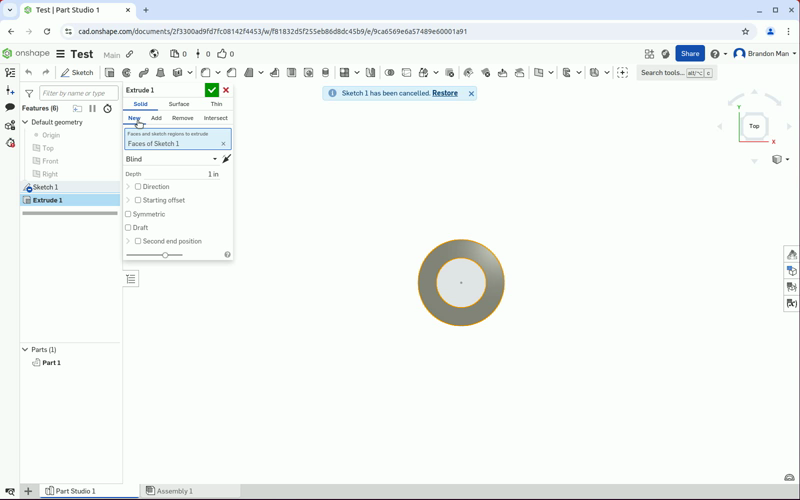
click(137, 120)
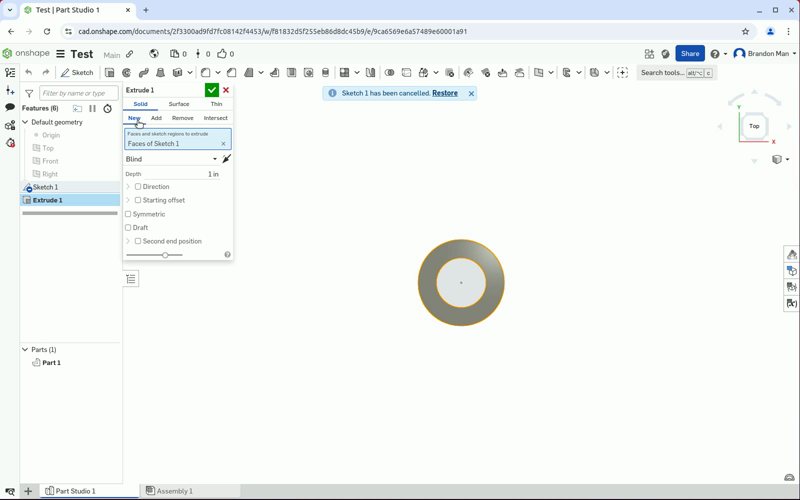
key(tab, 4)
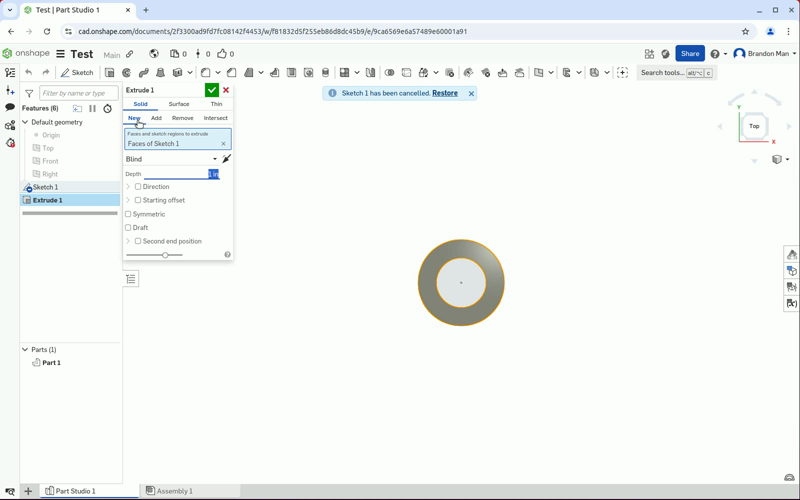
text(16.128)
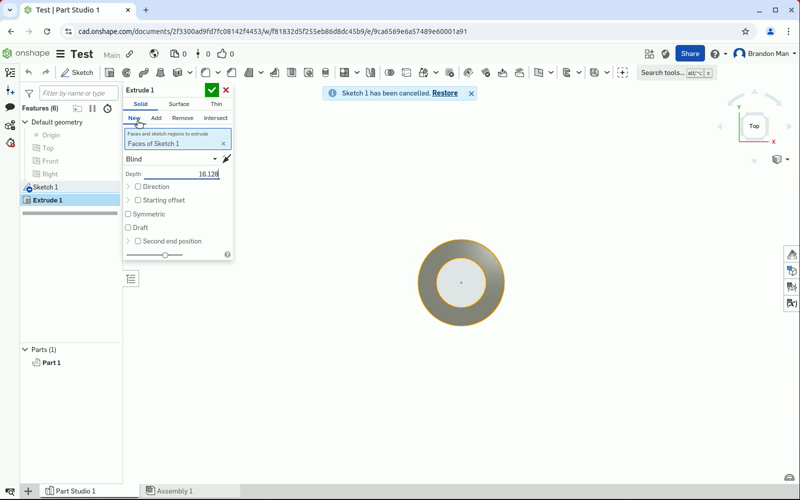
key(enter)
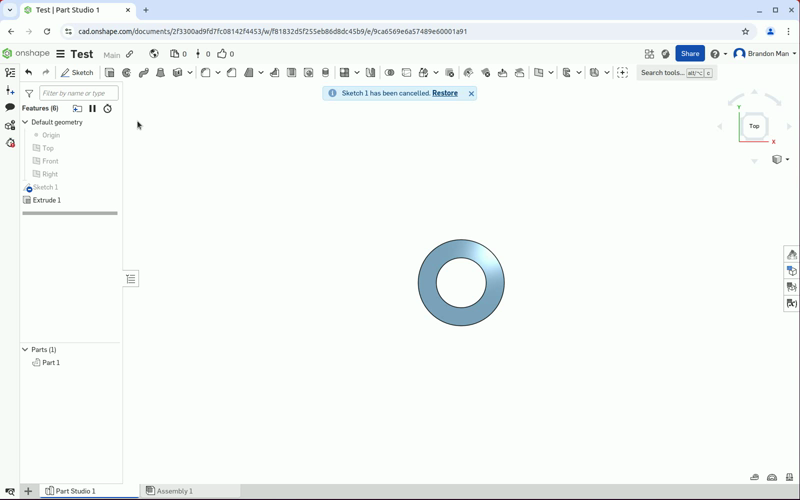
key(shift+h)
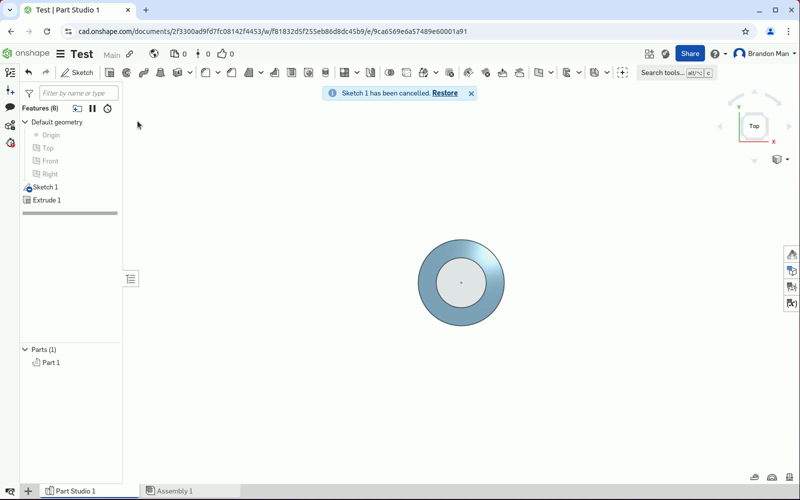
key(shift+h)
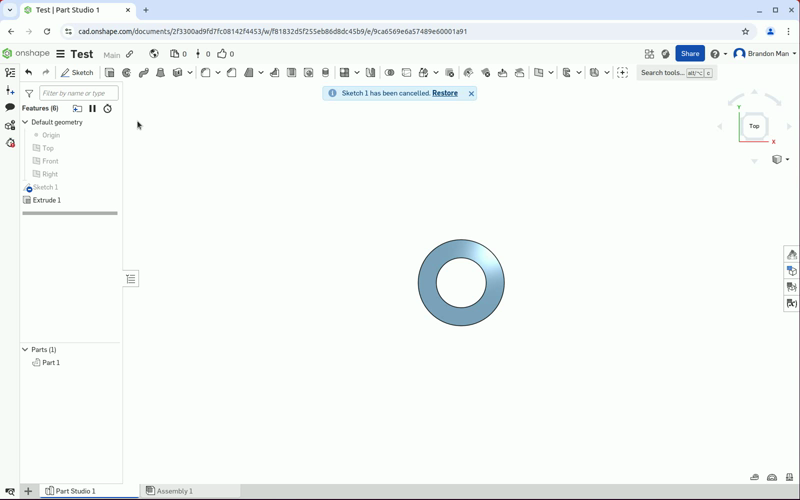
mouse_move(73, 189)
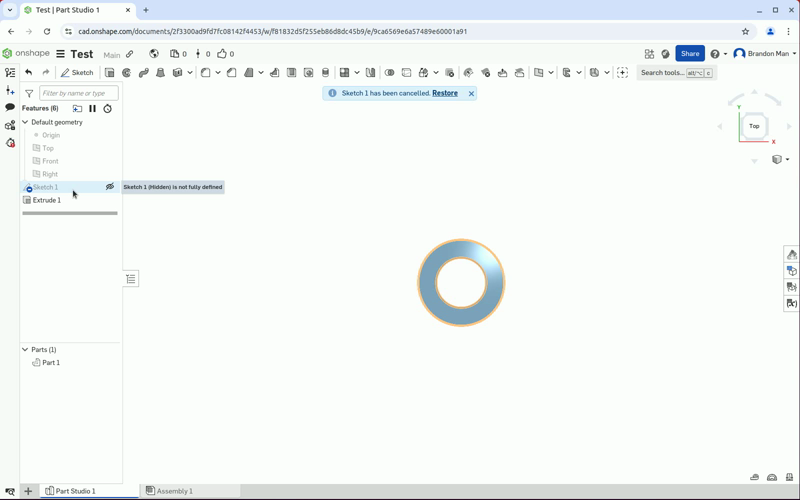
click(73, 189)
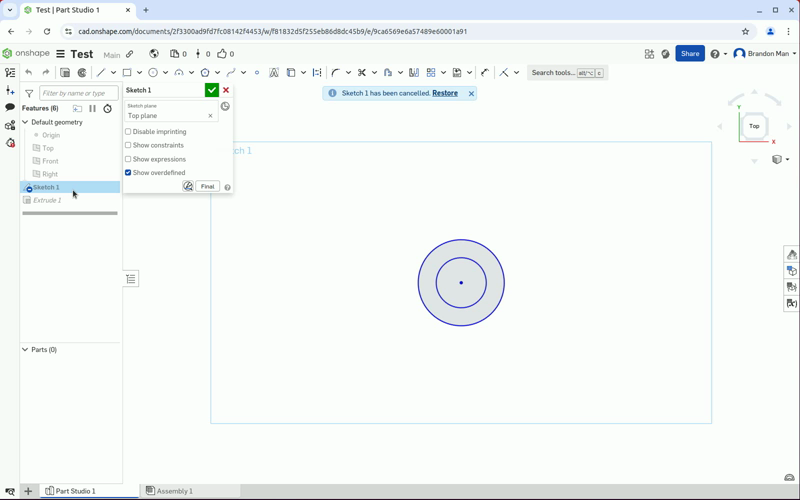
mouse_move(229, 92)
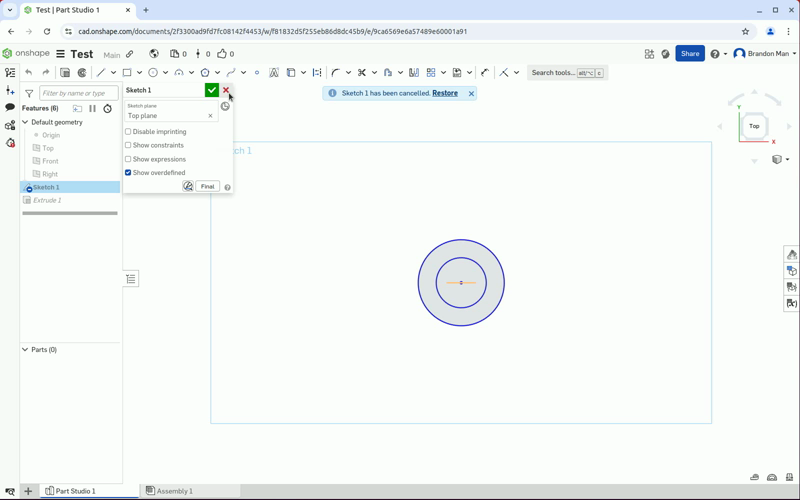
click(229, 92)
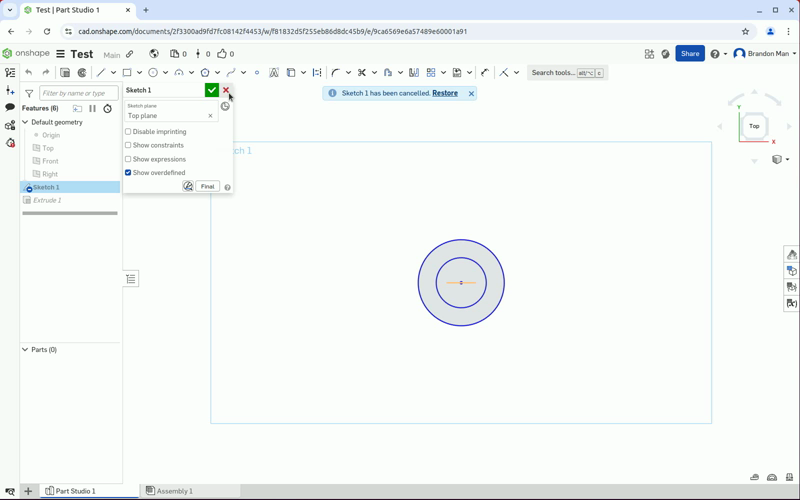
key(shift+s)
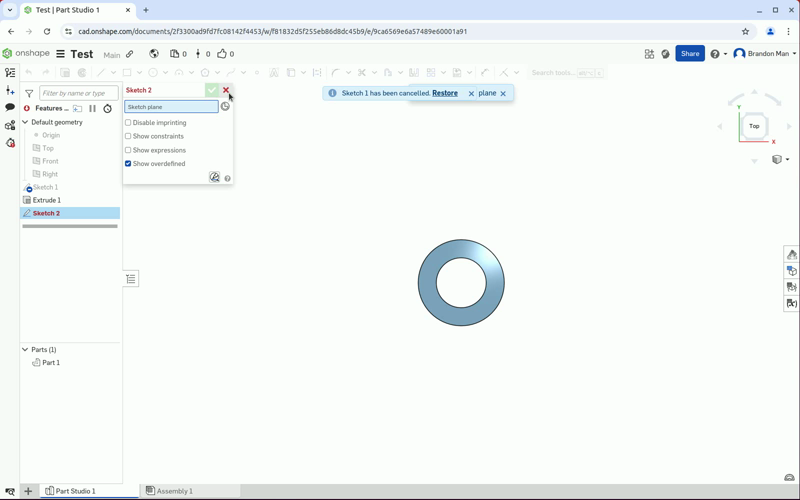
mouse_move(73, 150)
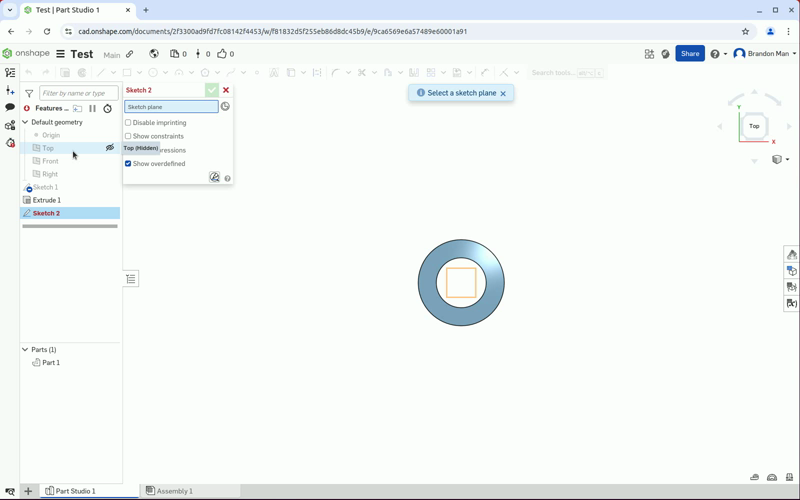
click(73, 150)
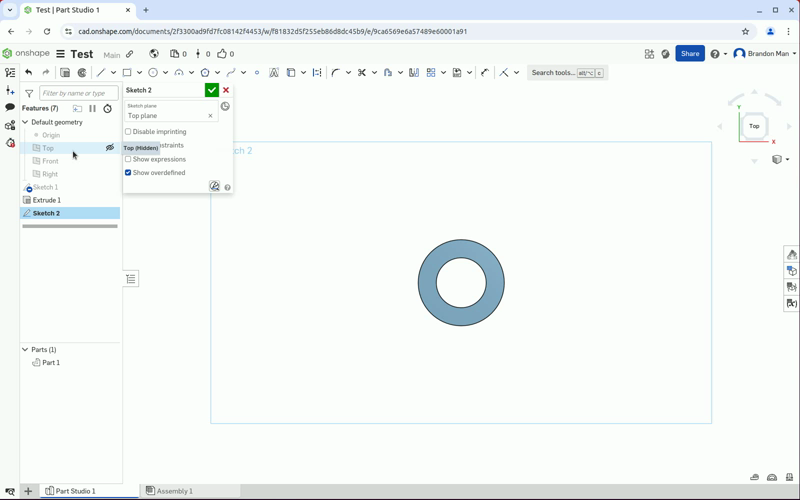
mouse_move(73, 352)
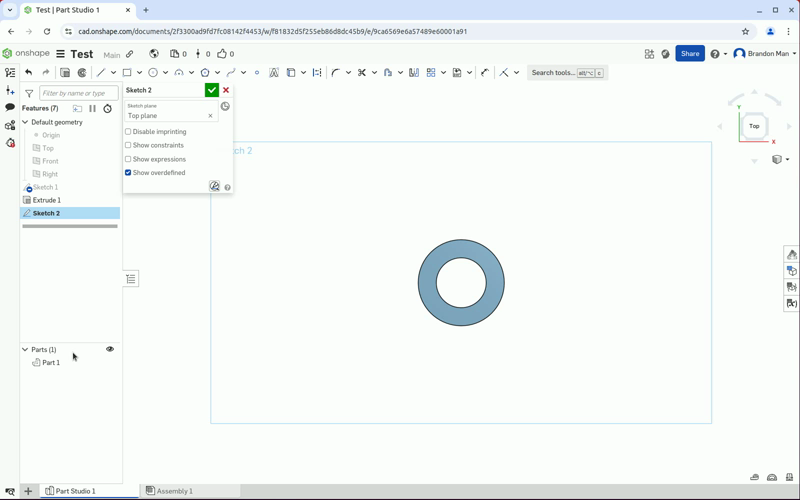
key(y)
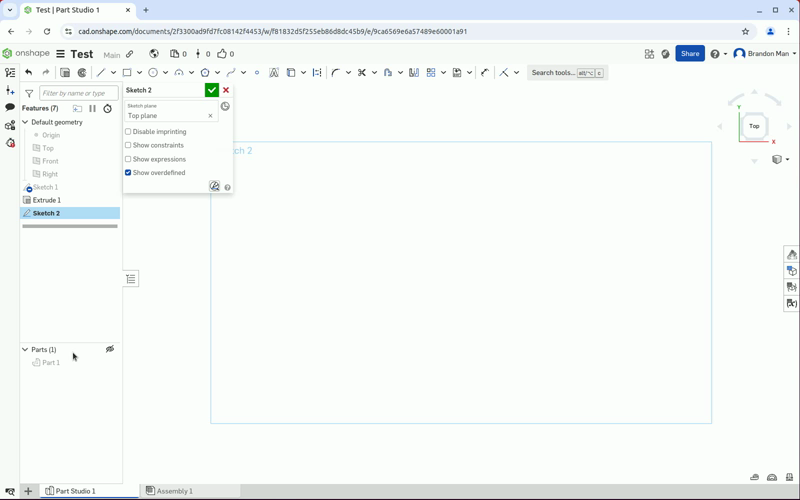
key(c)
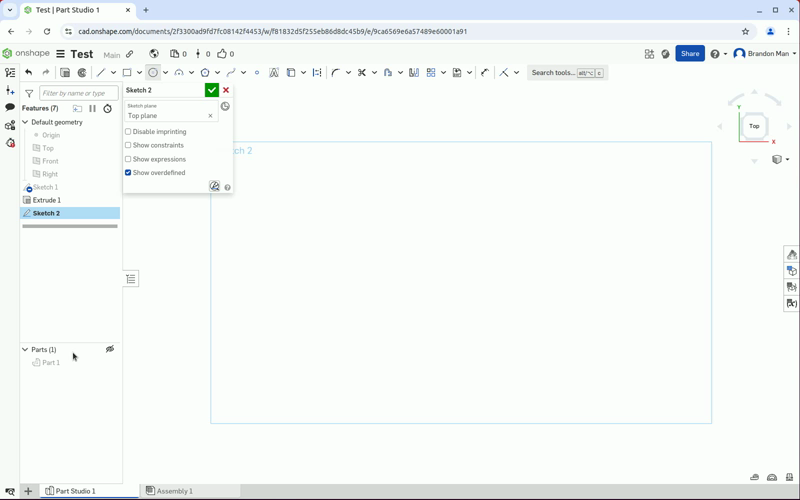
key_down(shift)
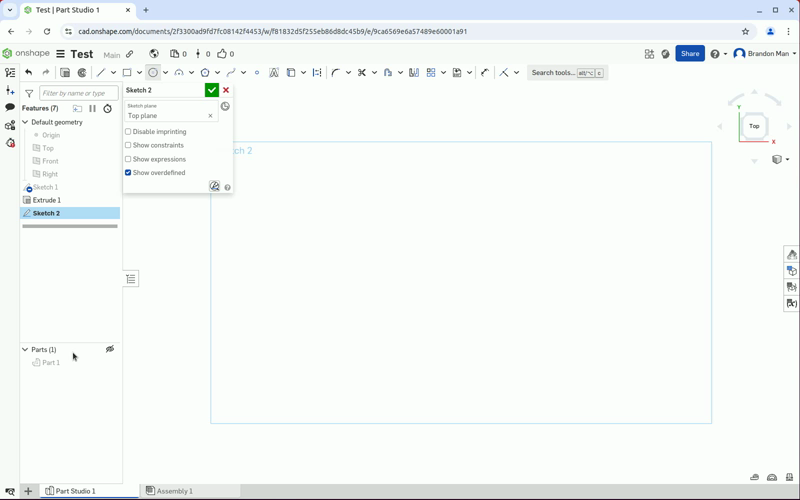
mouse_move(460, 282)
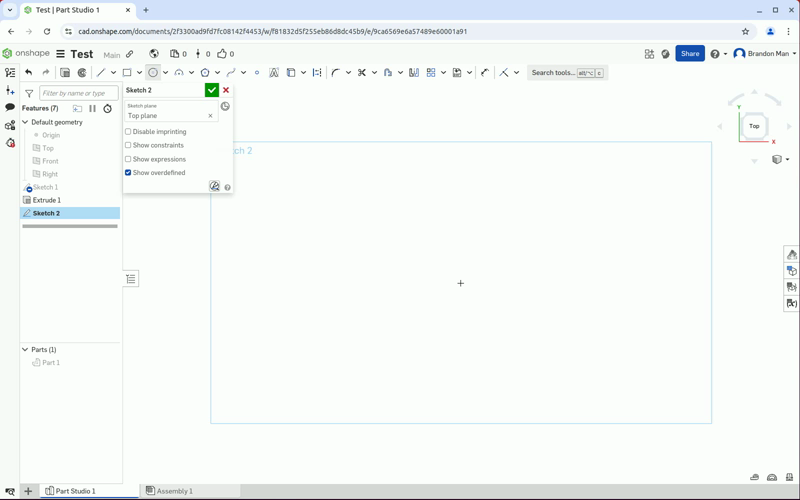
click(460, 282)
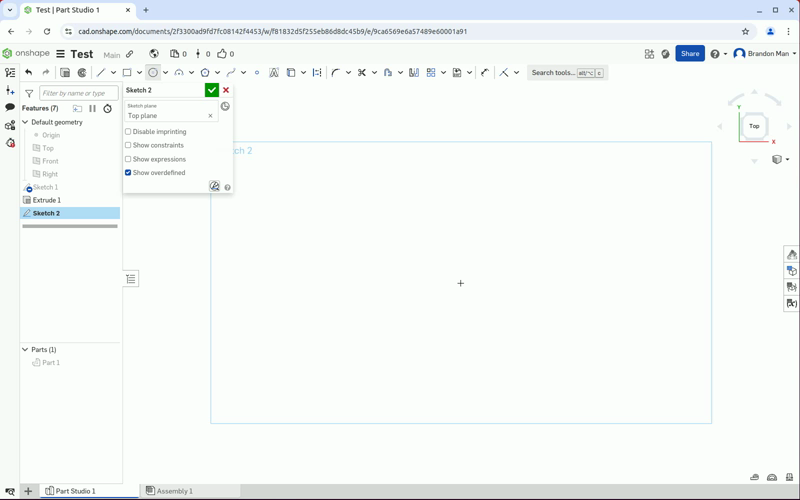
key_up(shift)
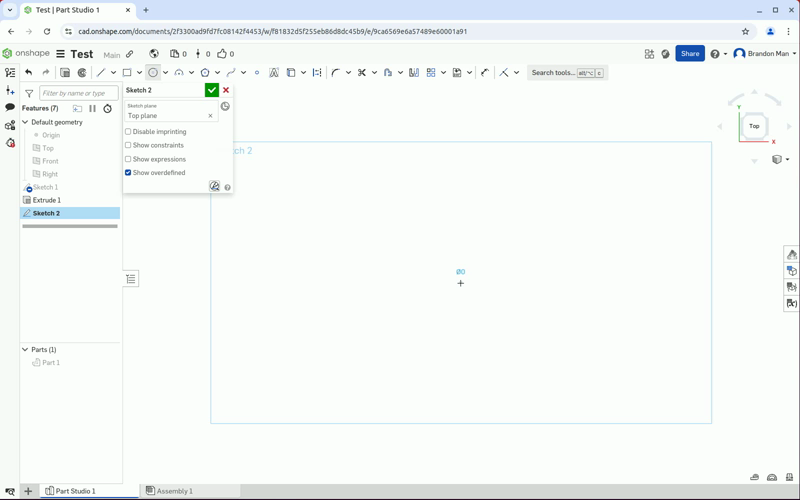
mouse_move(558, 282)
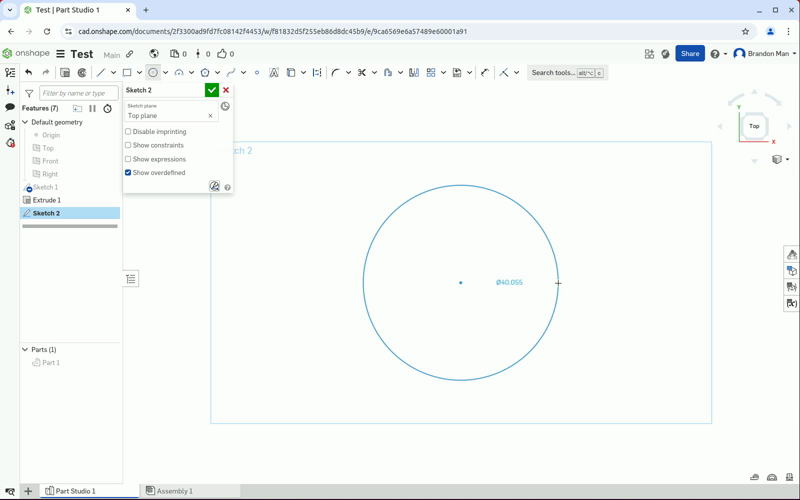
click(558, 282)
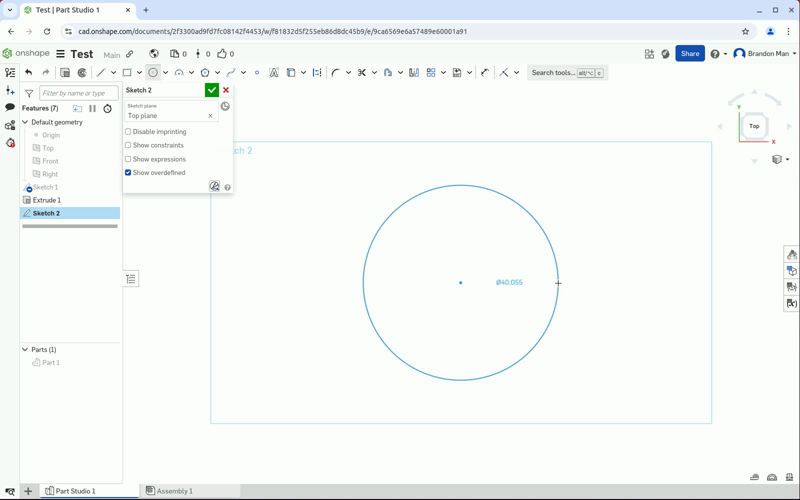
key(esc)
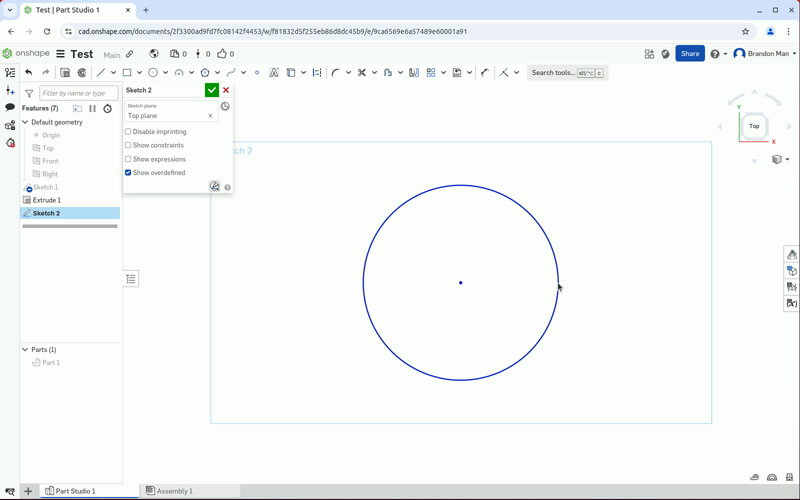
key(c)
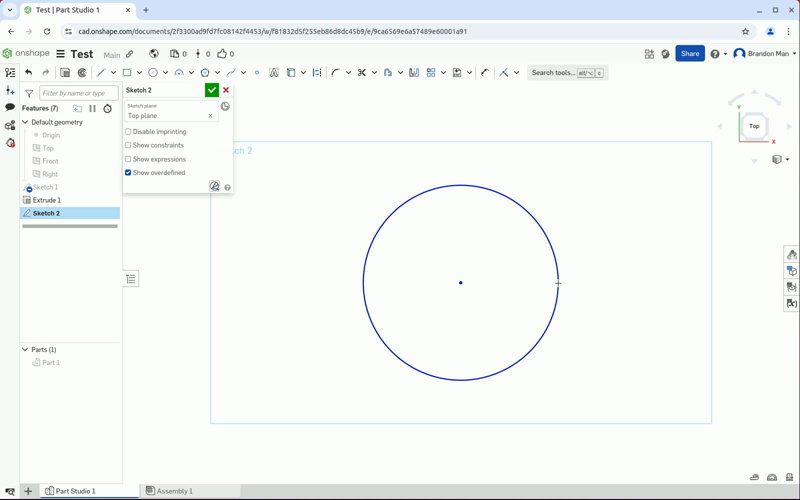
key_down(shift)
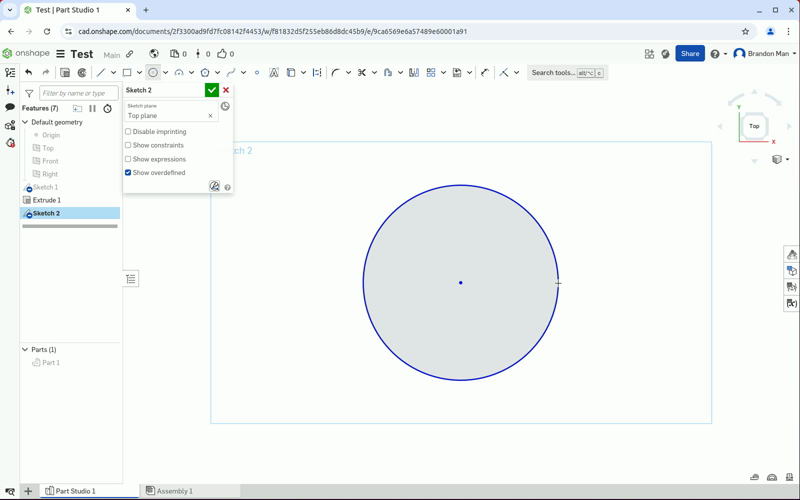
mouse_move(460, 282)
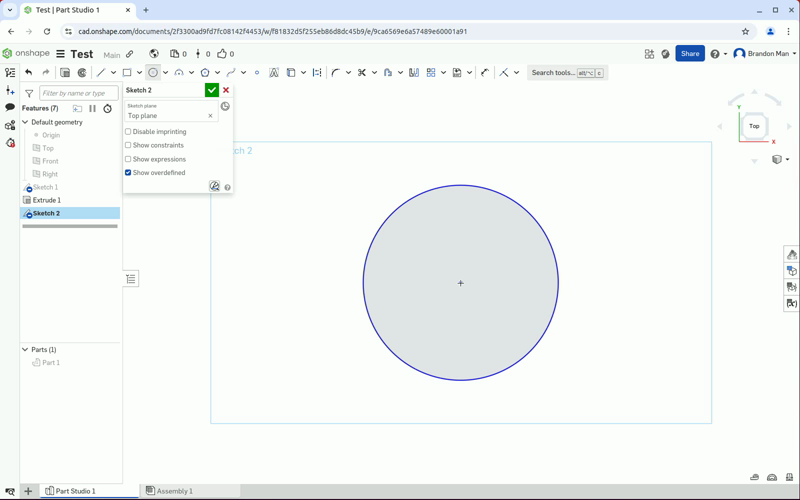
click(460, 282)
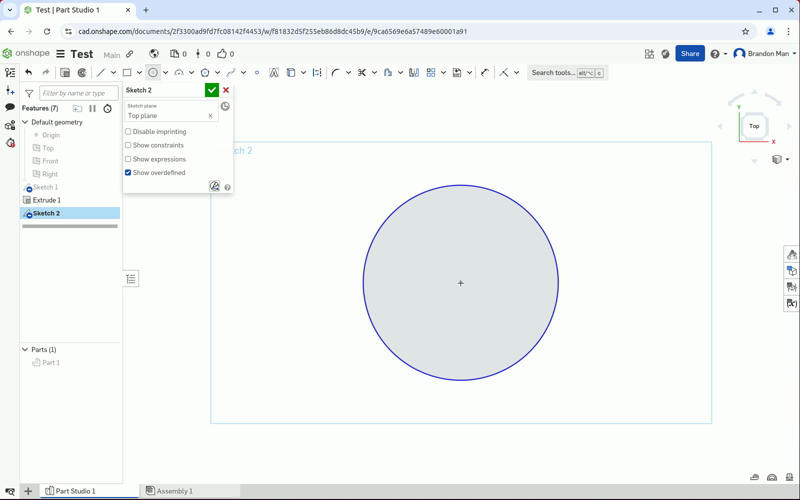
key_up(shift)
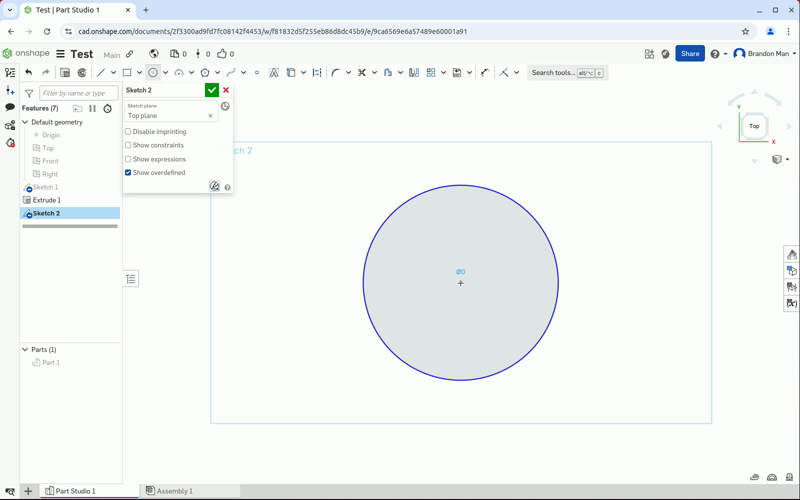
mouse_move(503, 282)
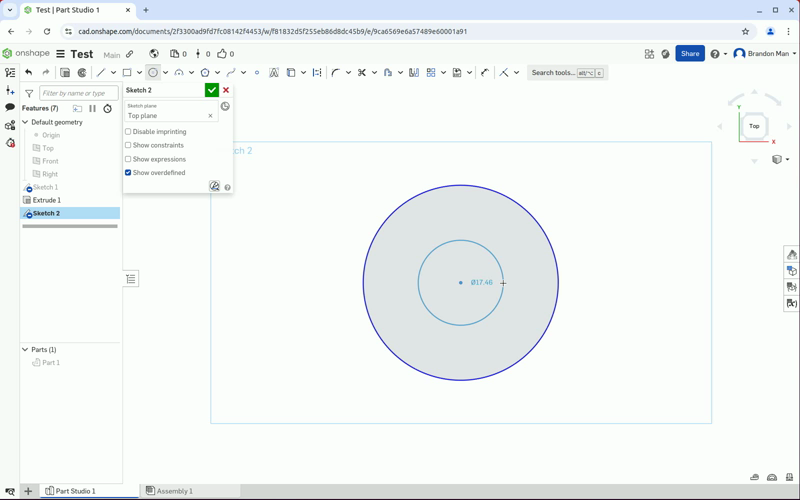
click(503, 282)
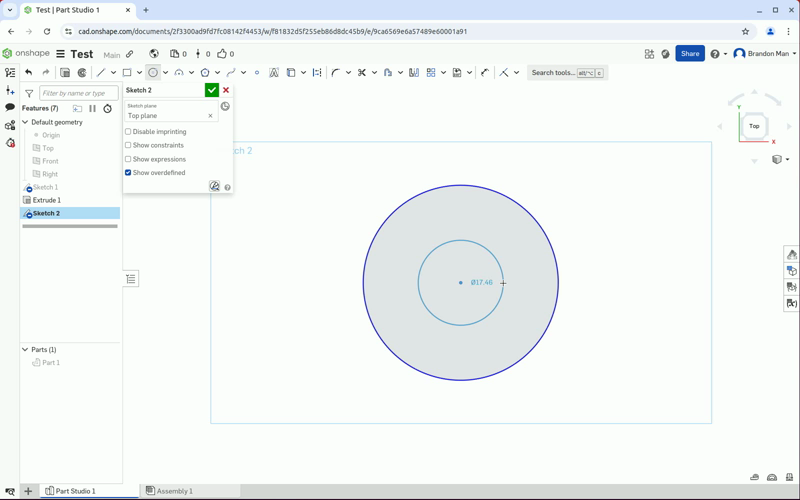
key(esc)
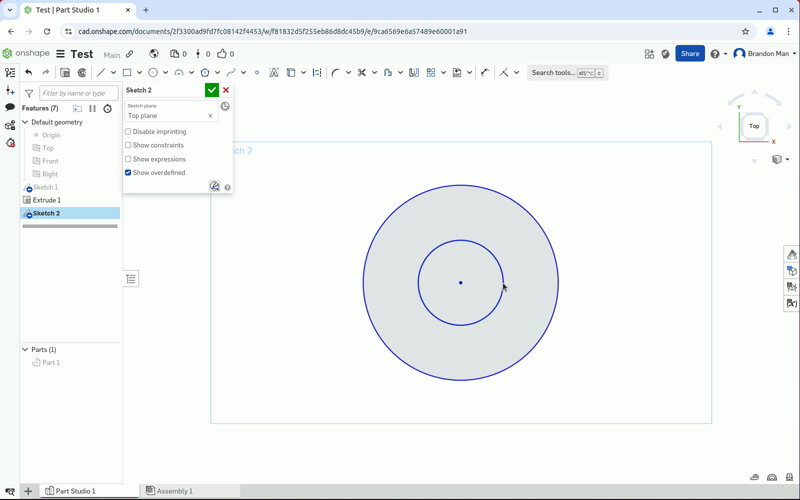
key(c)
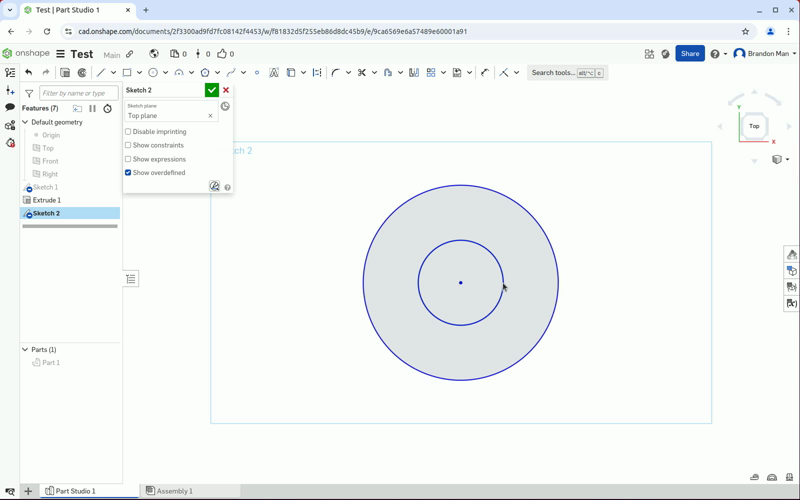
key_down(shift)
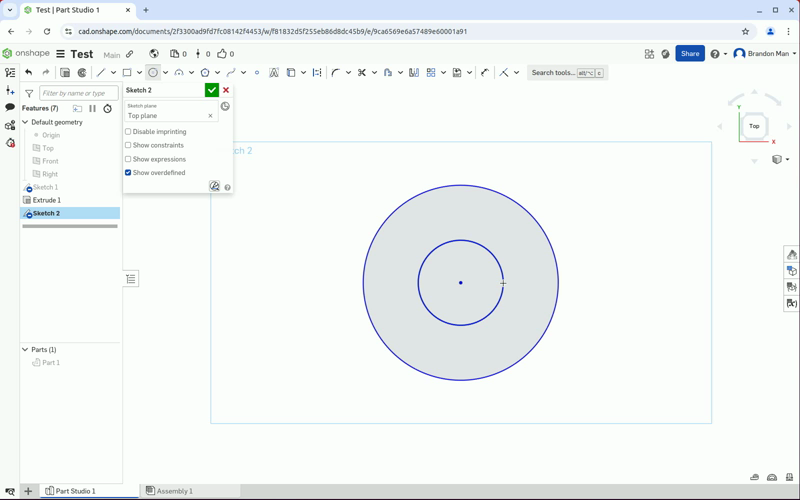
mouse_move(460, 351)
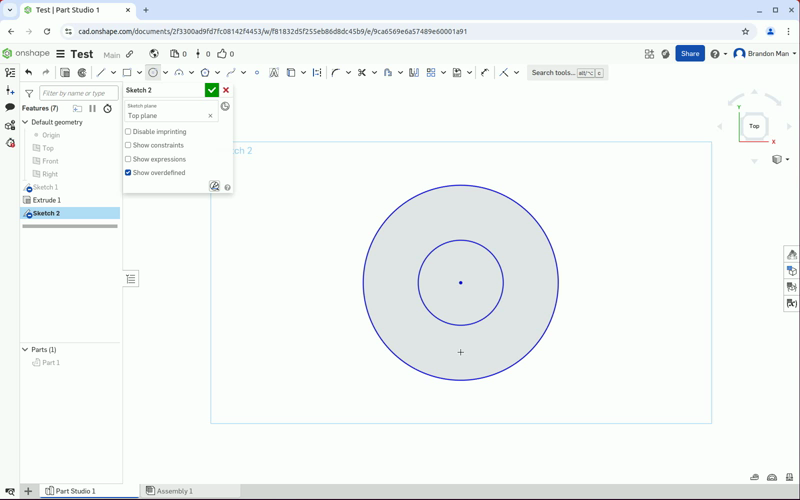
click(460, 351)
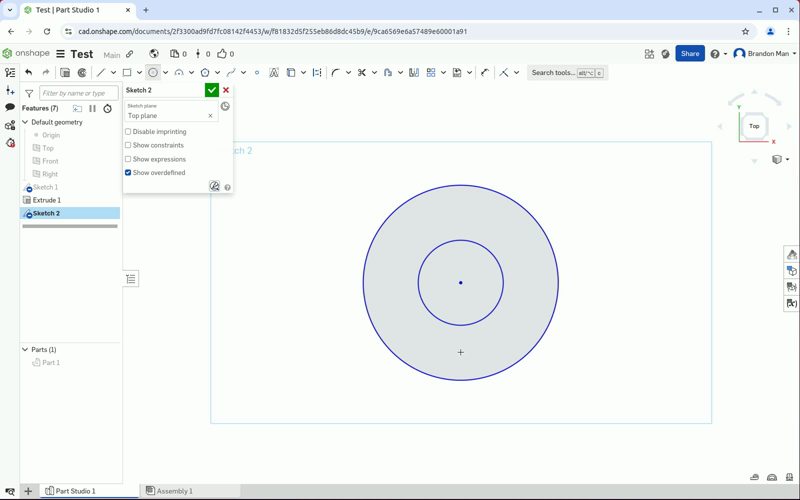
key_up(shift)
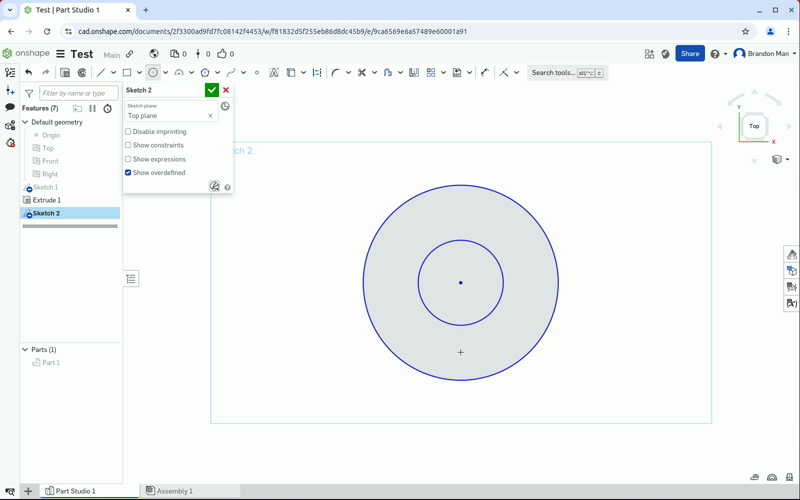
mouse_move(485, 351)
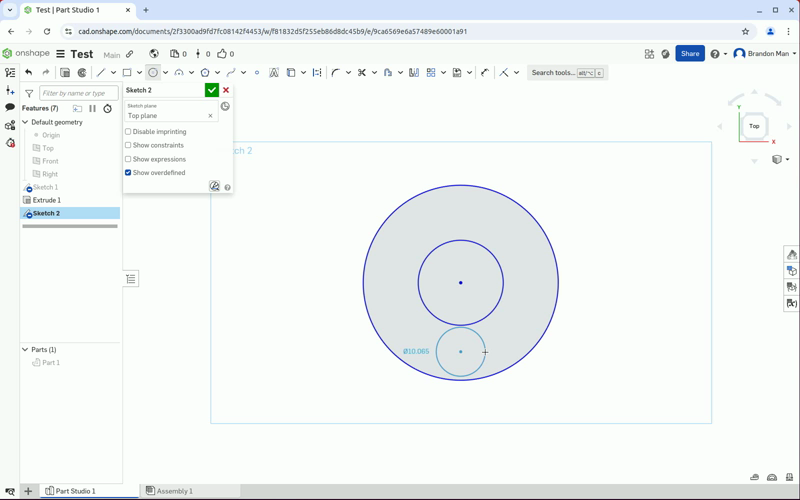
click(485, 351)
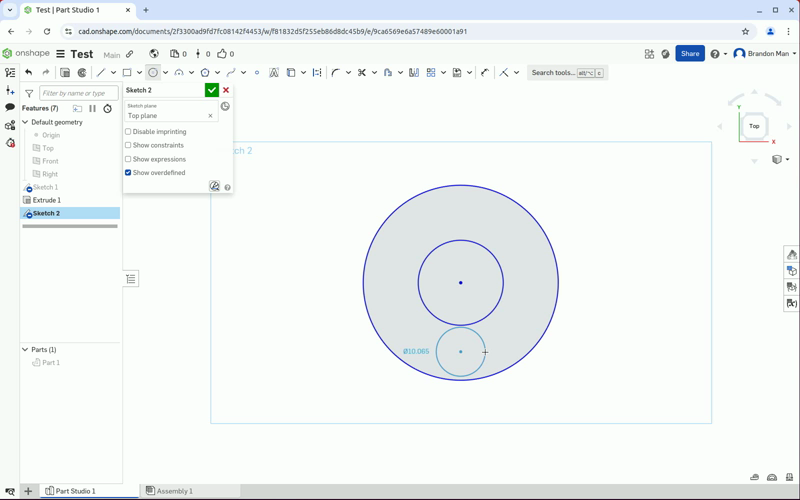
key(esc)
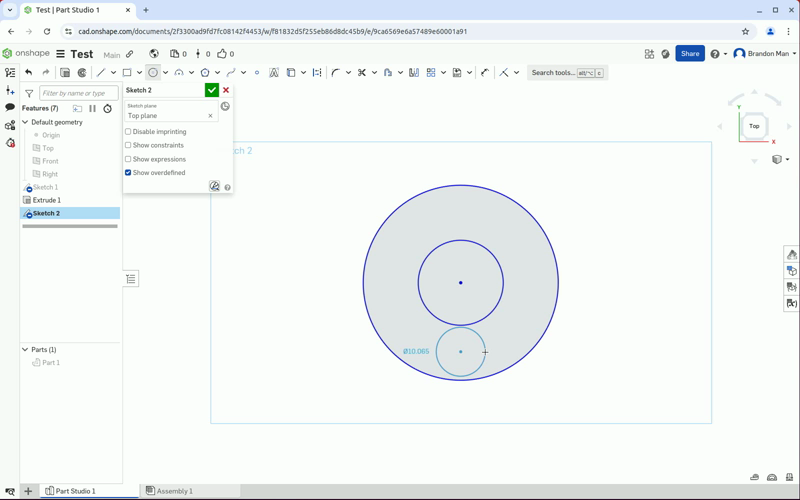
mouse_move(507, 338)
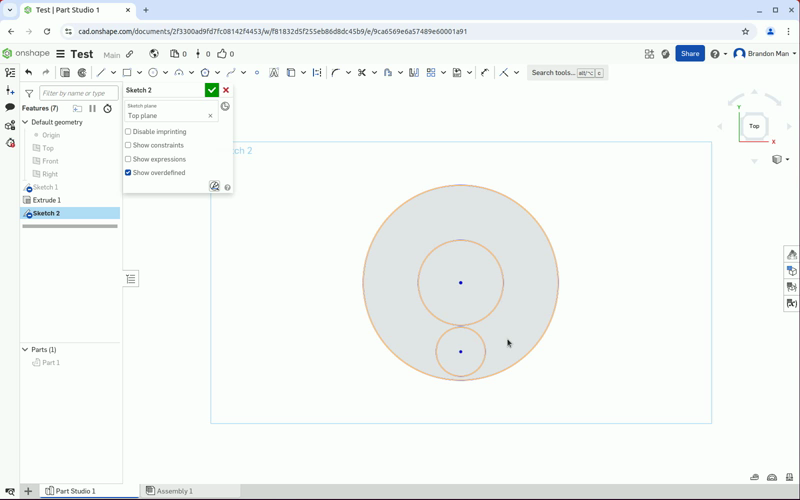
click(507, 338)
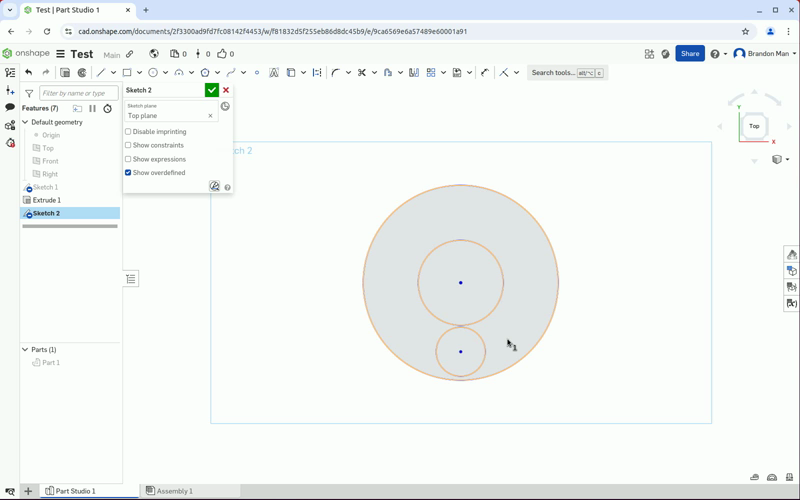
mouse_move(73, 352)
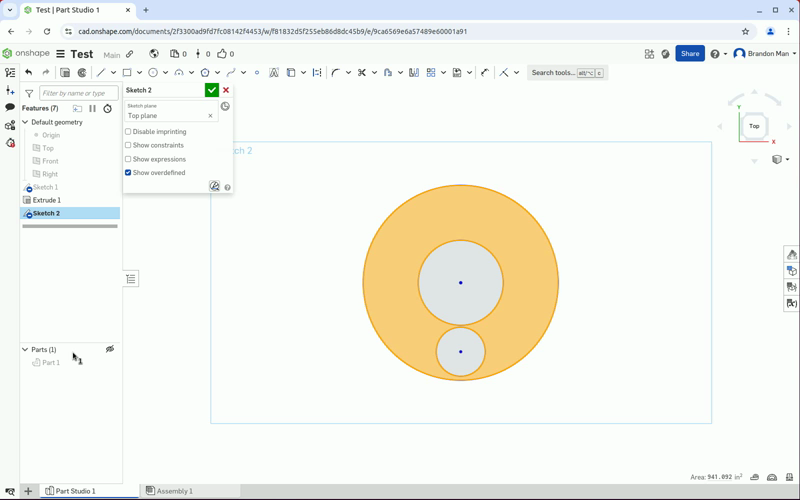
key(shift+y)
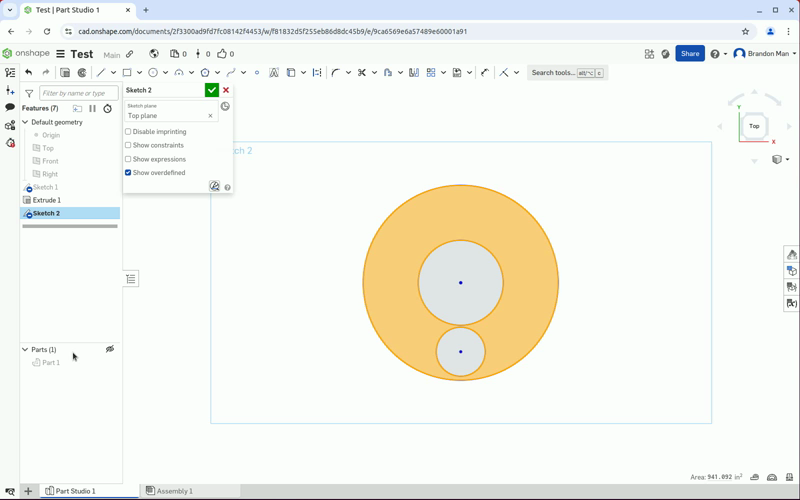
key(shift+e)
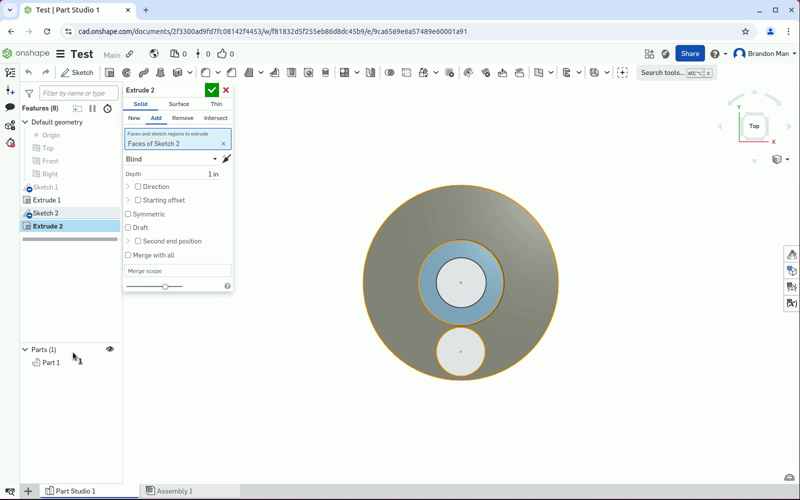
mouse_move(143, 106)
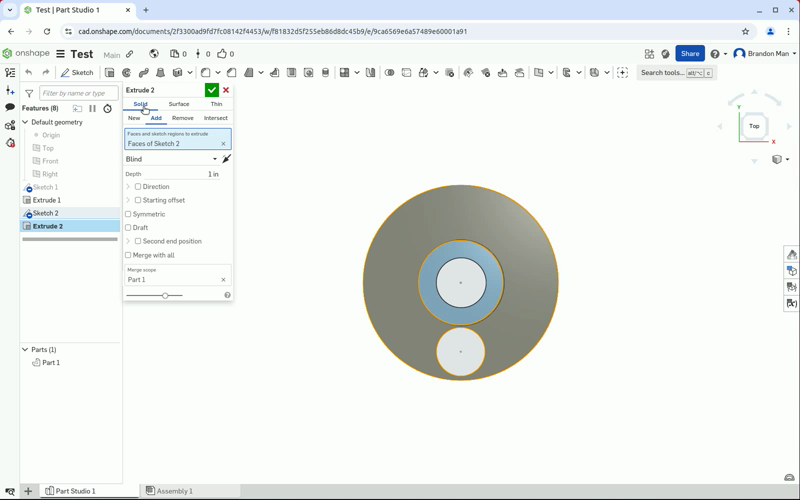
click(143, 106)
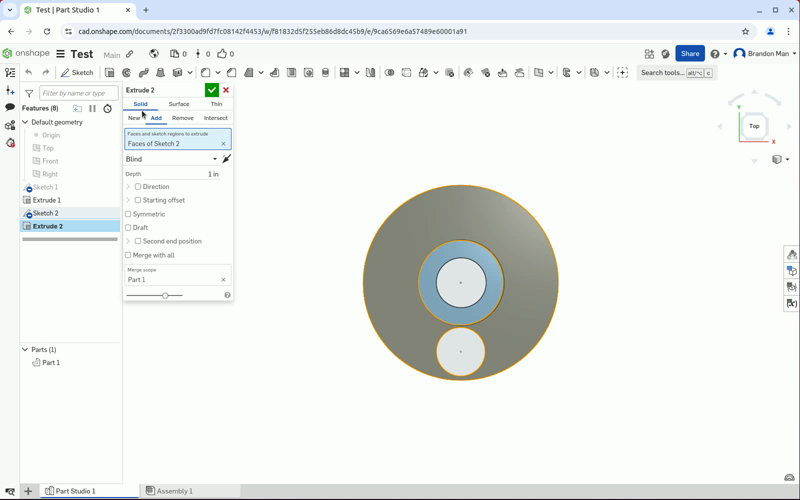
mouse_move(137, 120)
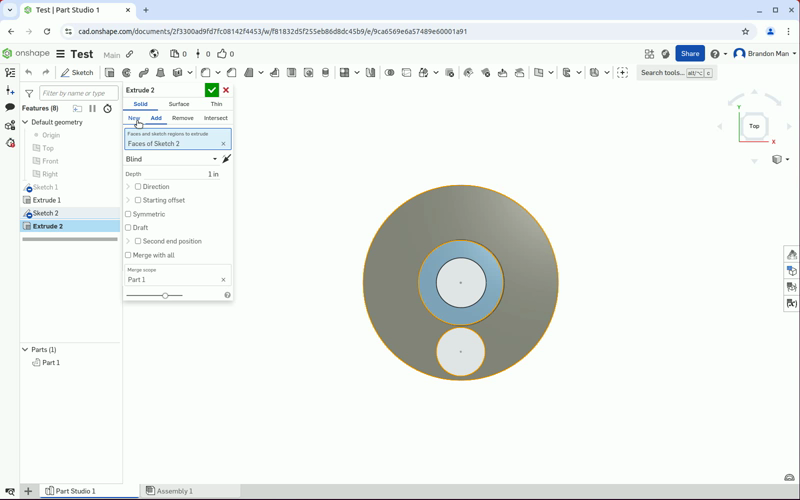
click(137, 120)
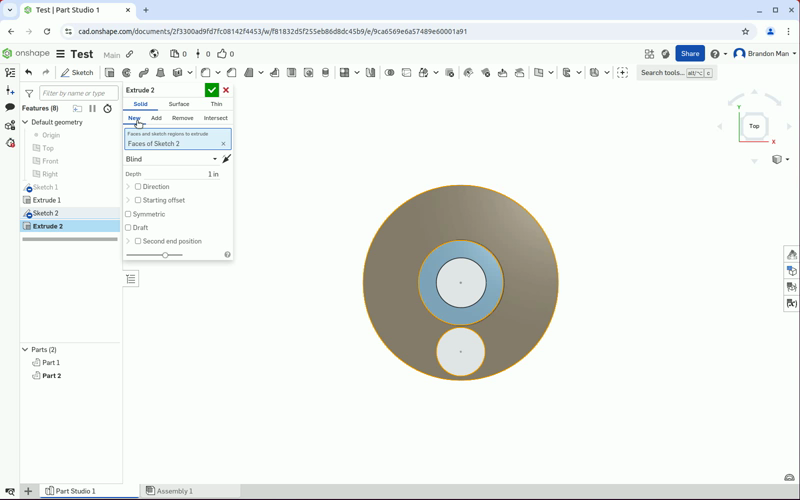
key(tab, 4)
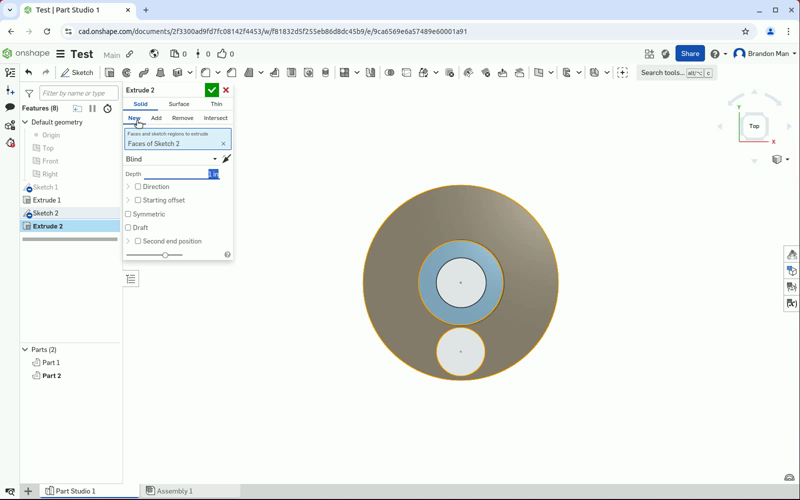
text(16.128)
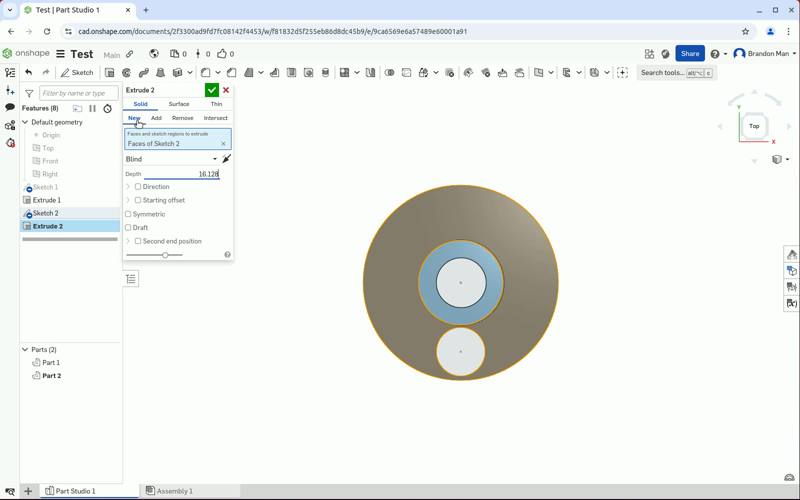
key(enter)
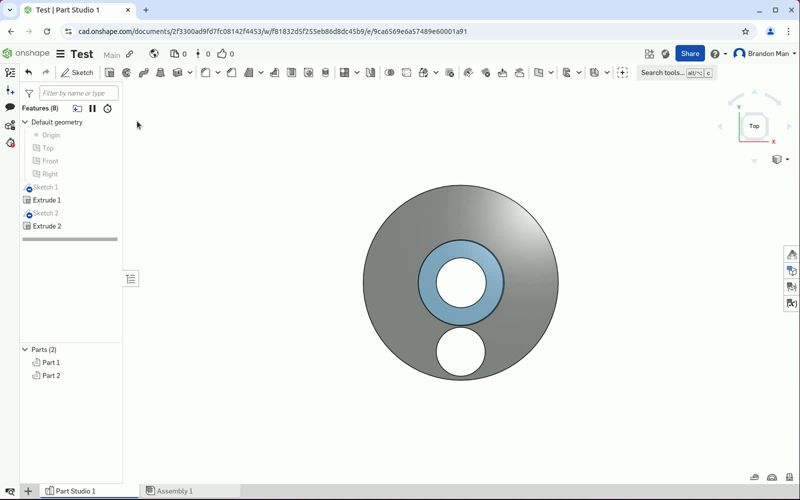
key(shift+h)
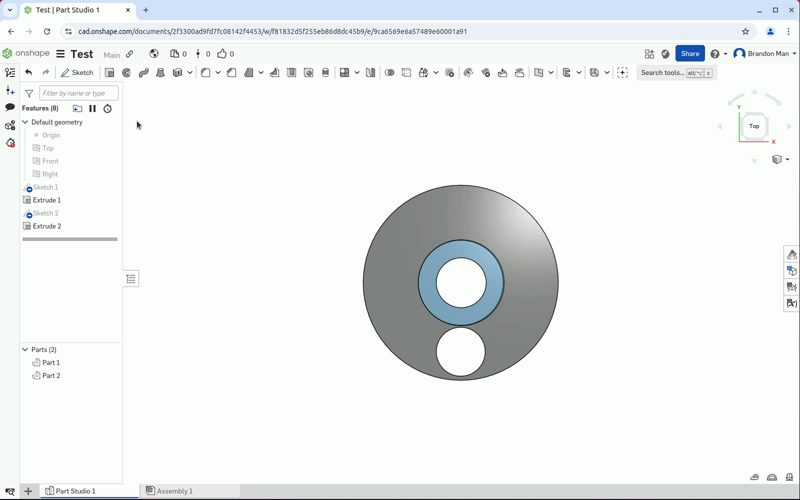
key(shift+h)
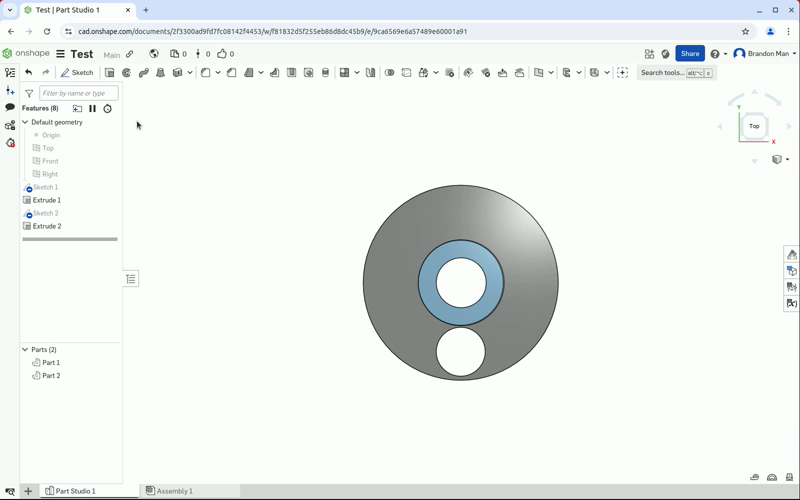
mouse_move(73, 189)
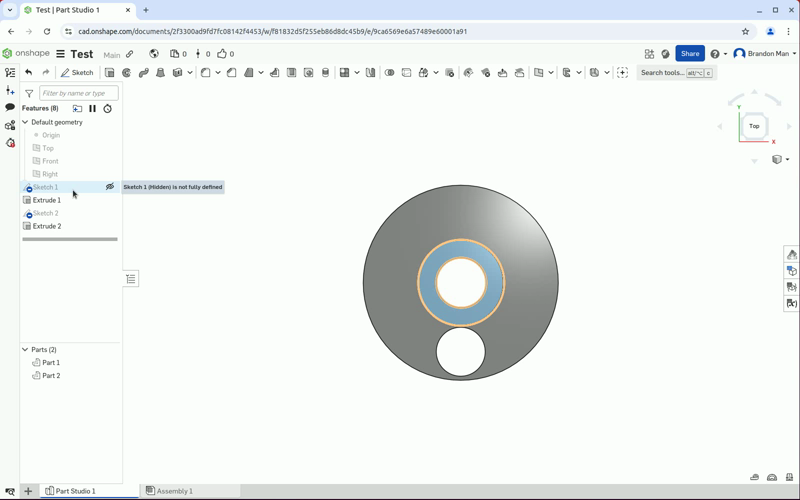
click(73, 189)
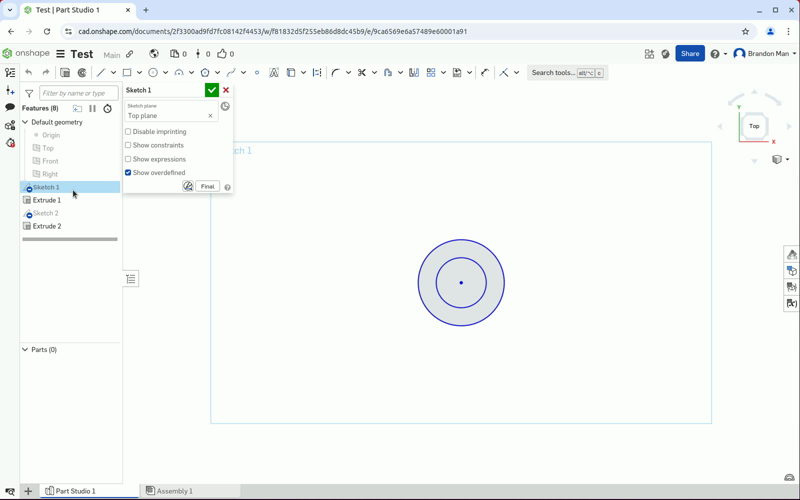
mouse_move(229, 92)
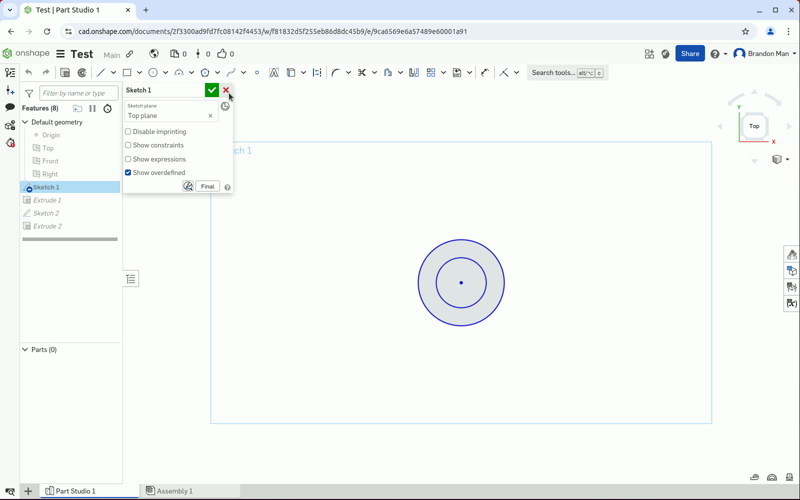
click(229, 92)
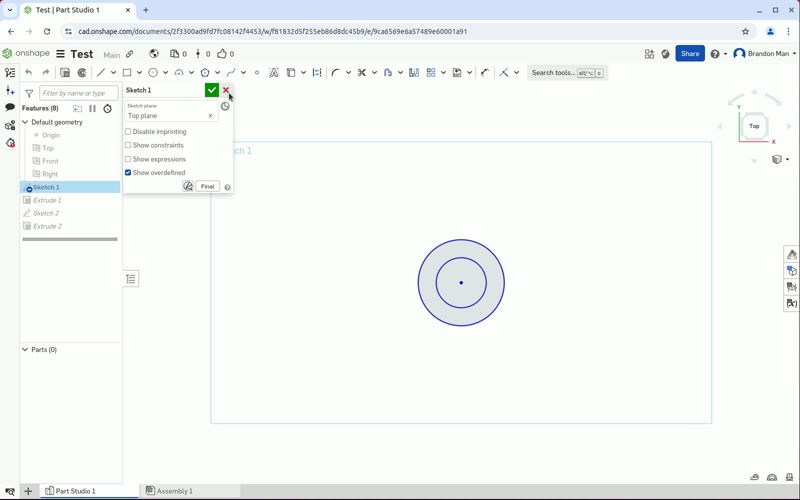
key(shift+s)
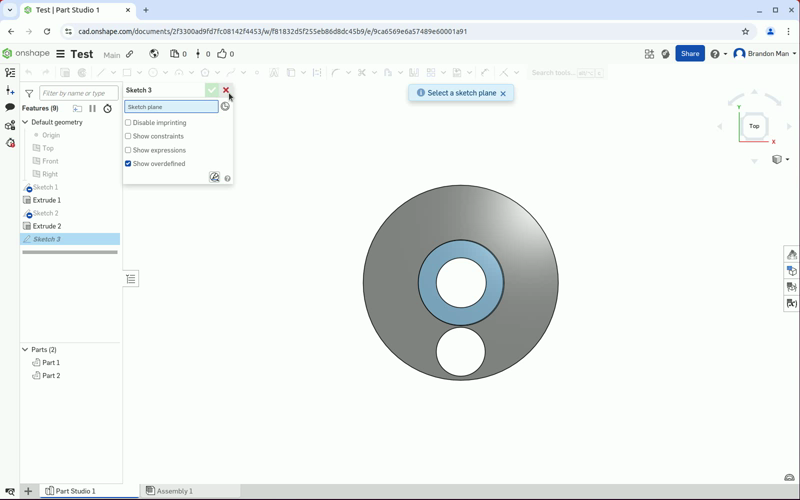
mouse_move(73, 150)
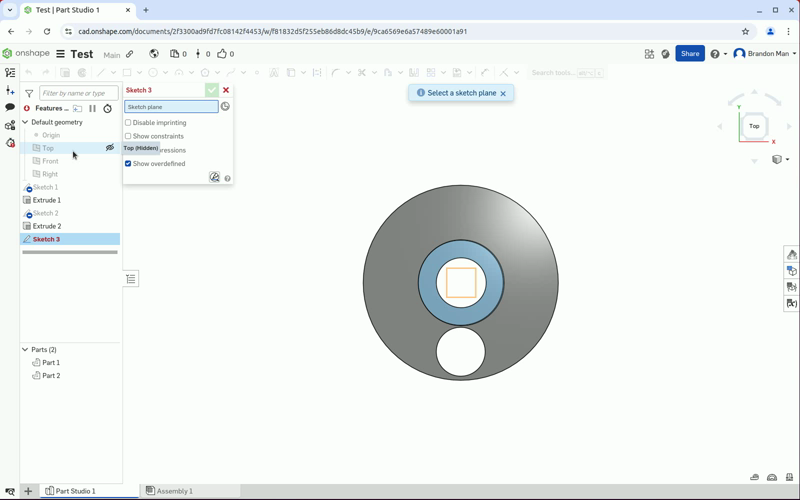
click(73, 150)
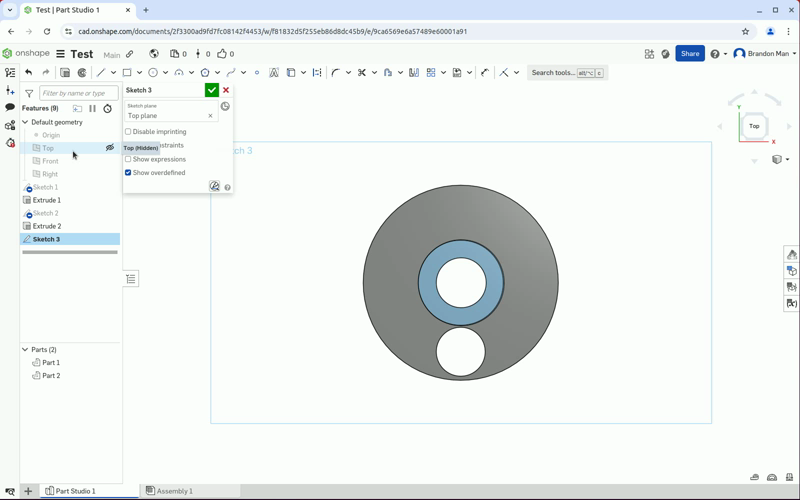
mouse_move(73, 352)
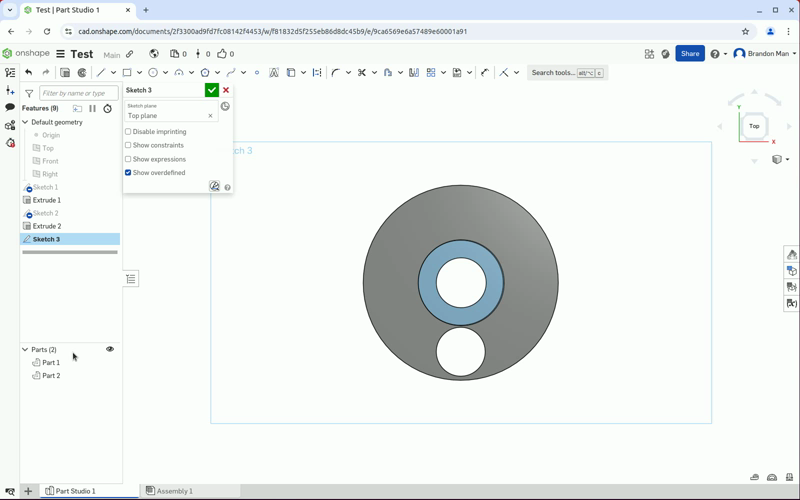
key(y)
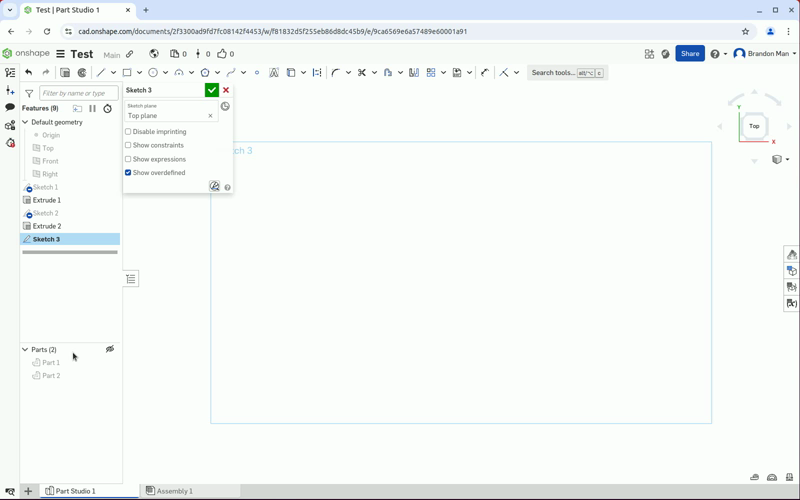
key(a)
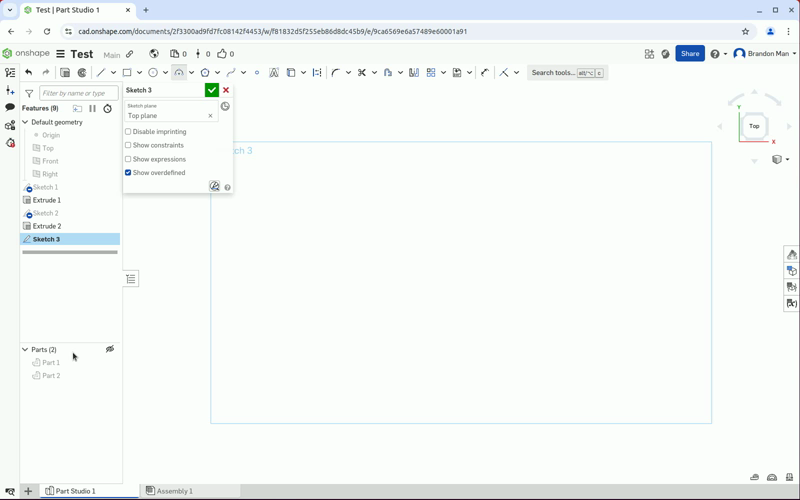
key_down(shift)
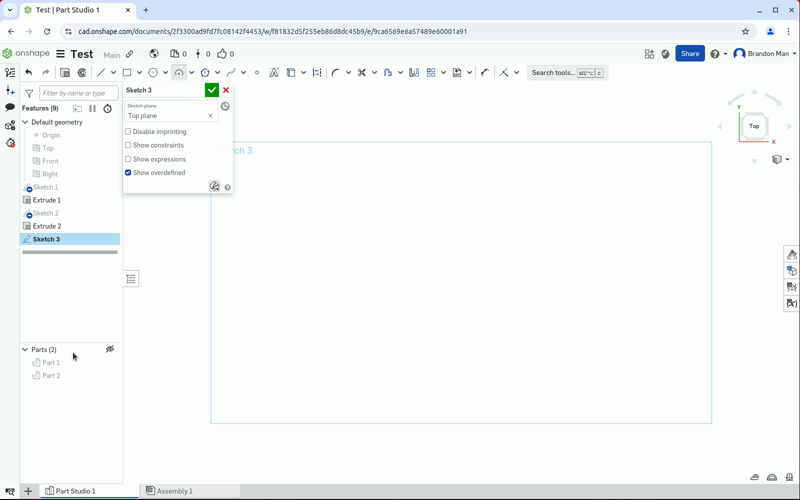
mouse_move(390, 370)
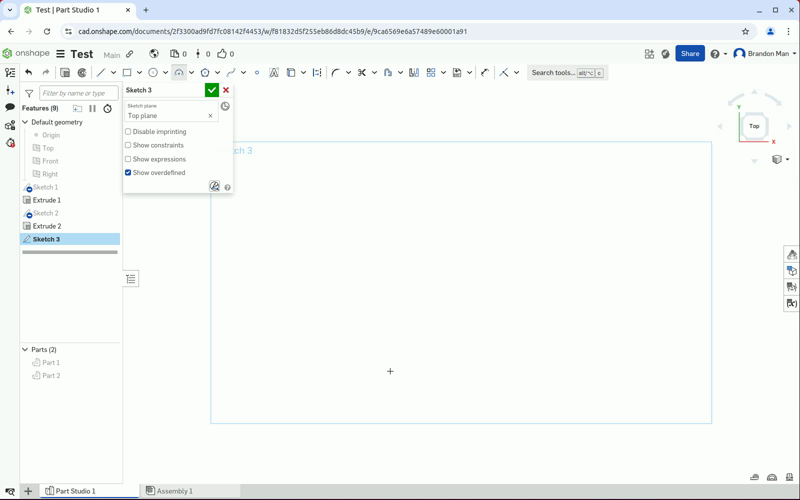
click(390, 370)
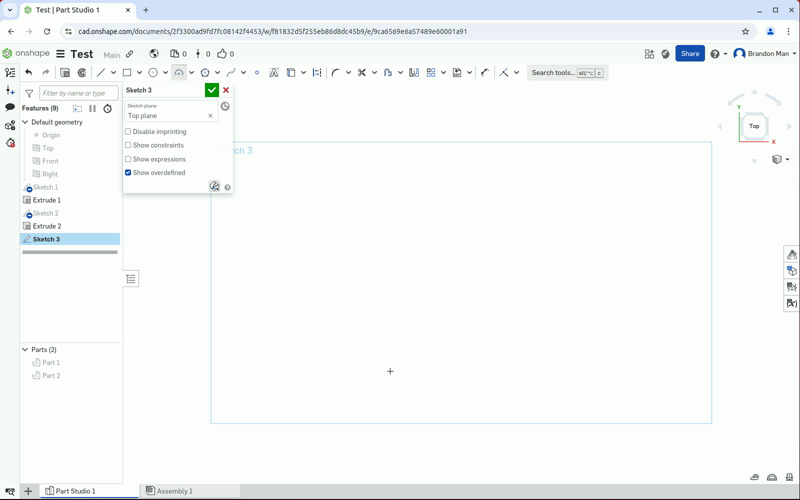
key_up(shift)
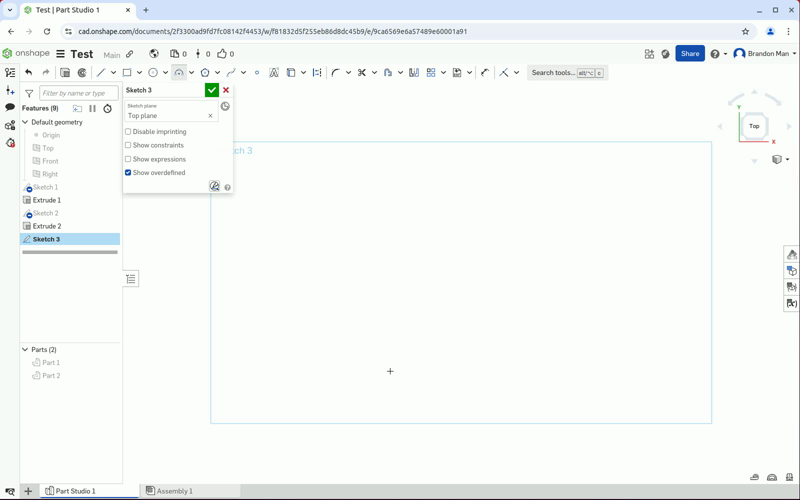
key_down(shift)
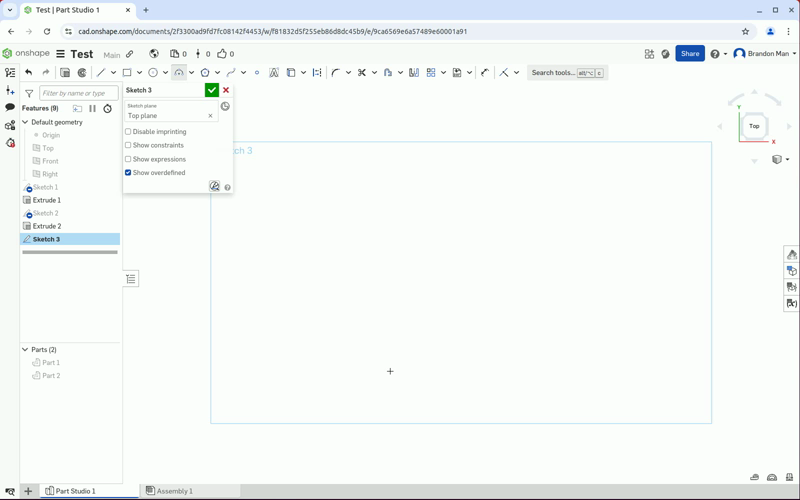
mouse_move(528, 370)
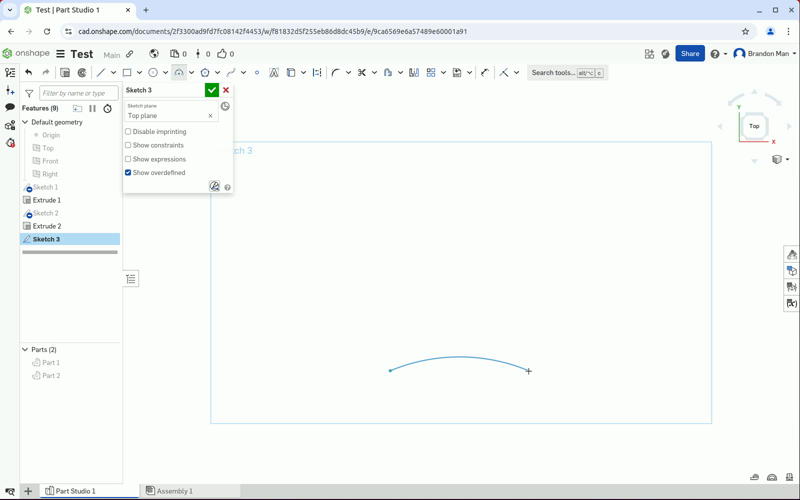
click(528, 370)
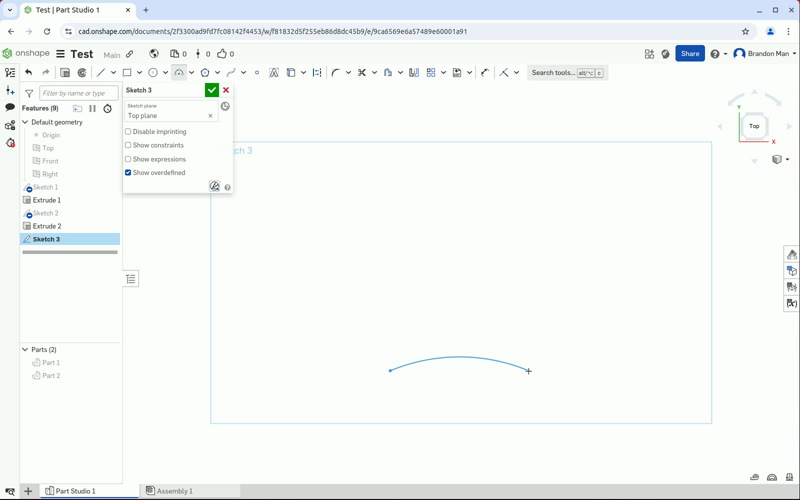
mouse_move(459, 173)
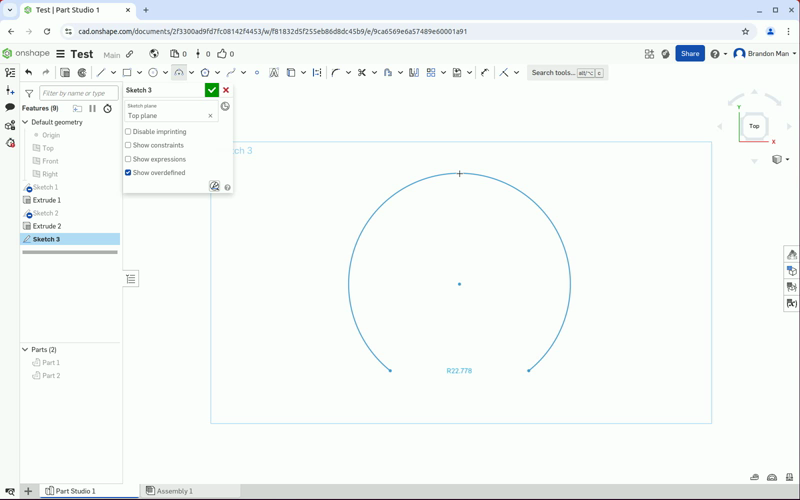
click(459, 173)
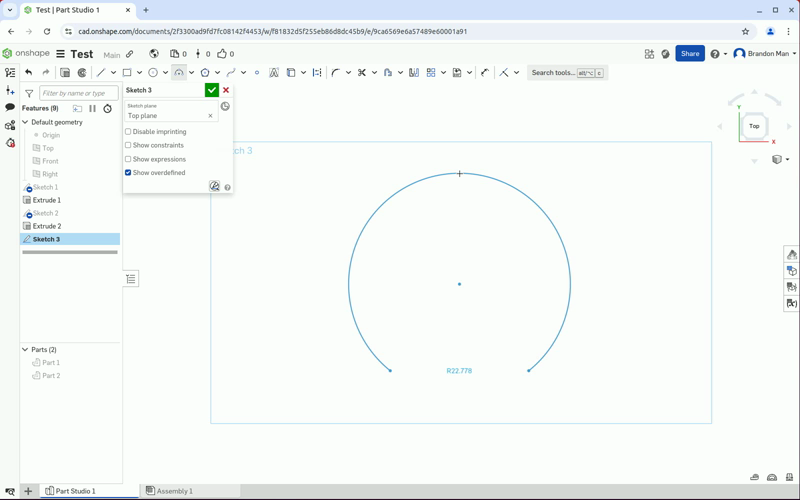
key_up(shift)
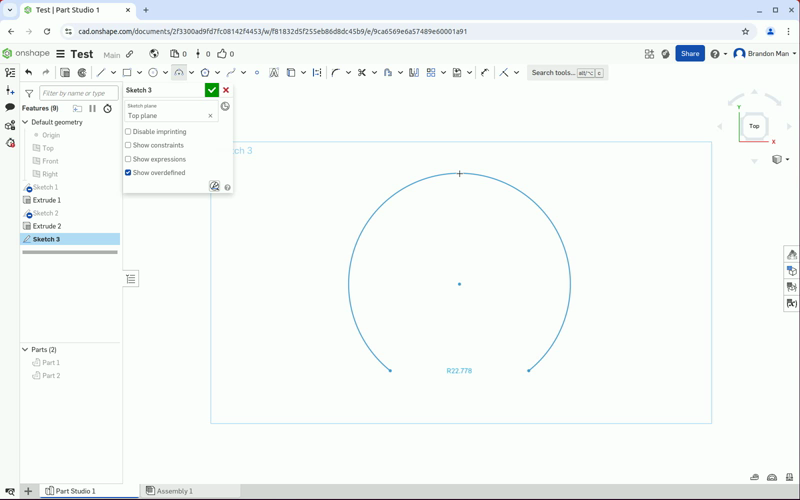
key(esc)
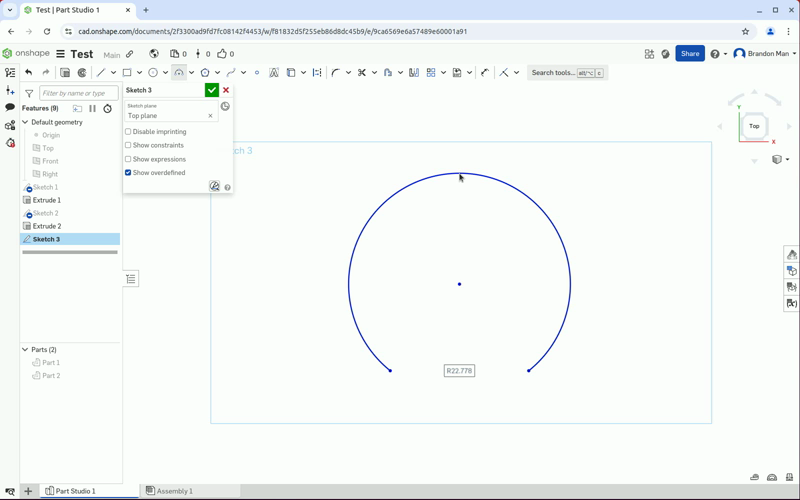
key(l)
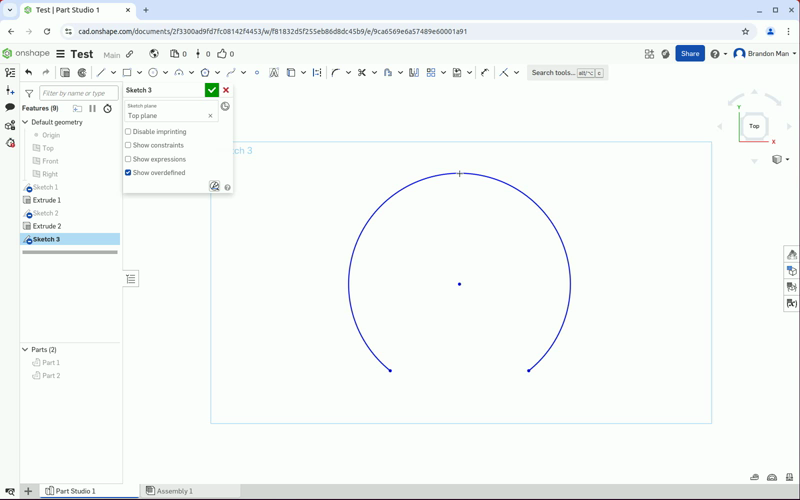
mouse_move(528, 370)
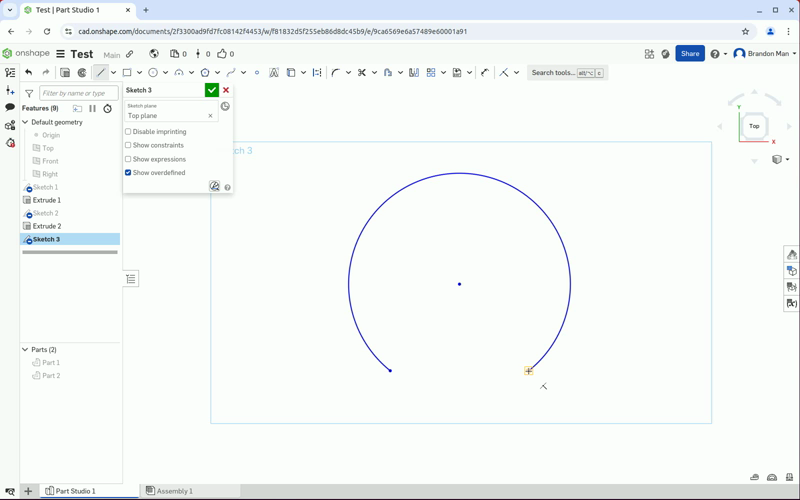
click(528, 370)
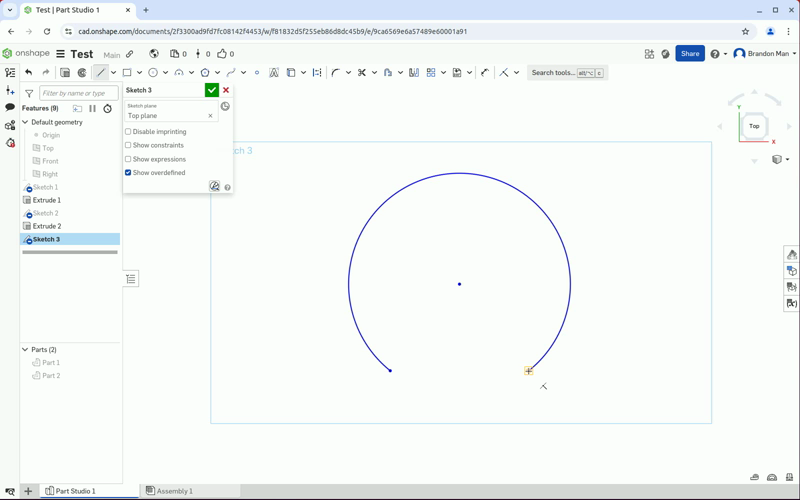
key_down(shift)
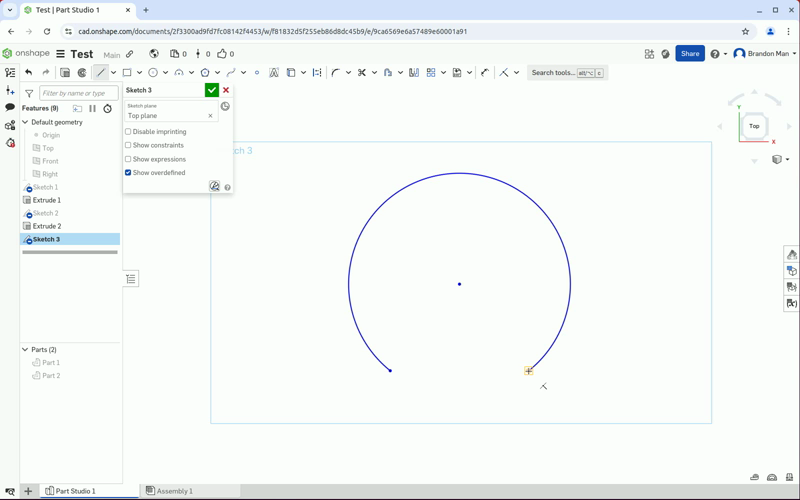
mouse_move(558, 370)
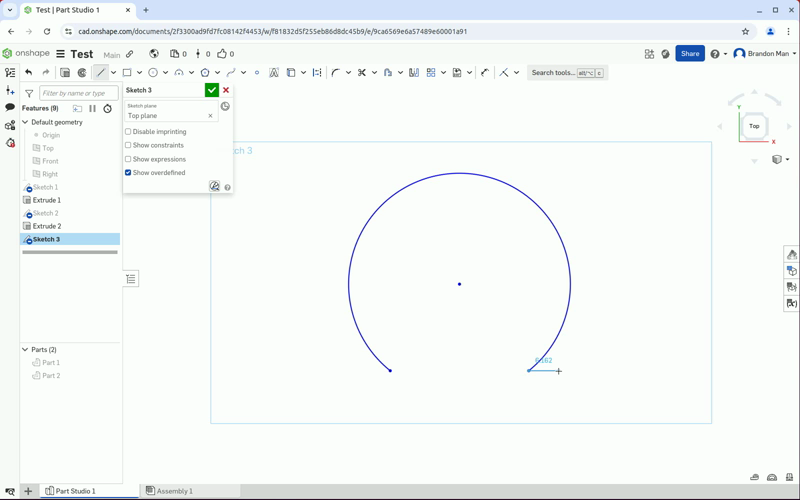
mouse_move(528, 349)
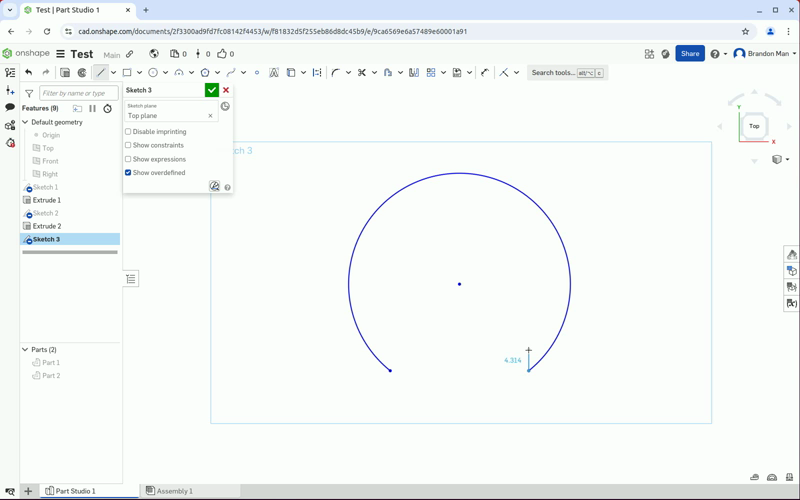
click(528, 349)
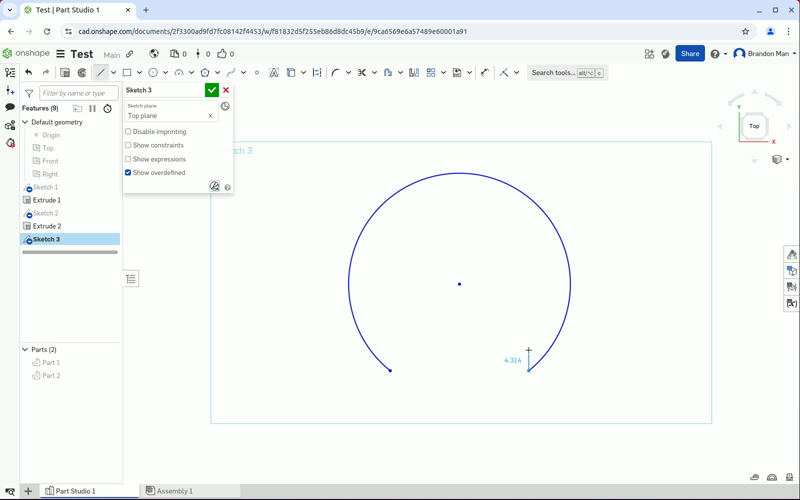
key_up(shift)
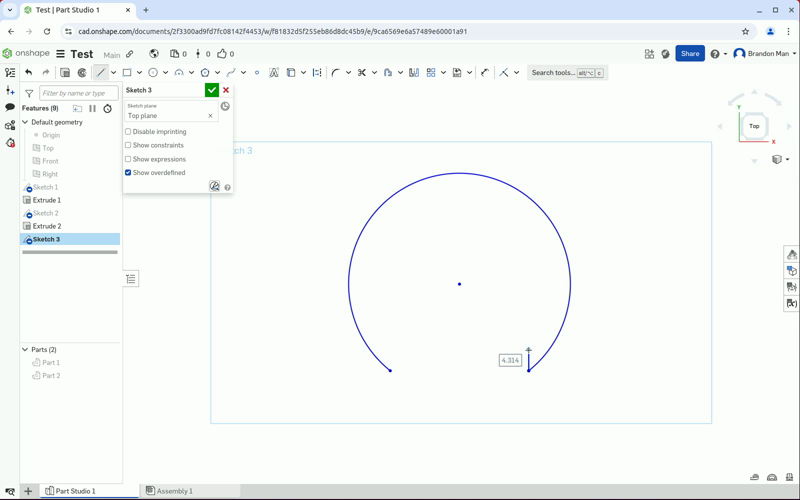
key(esc)
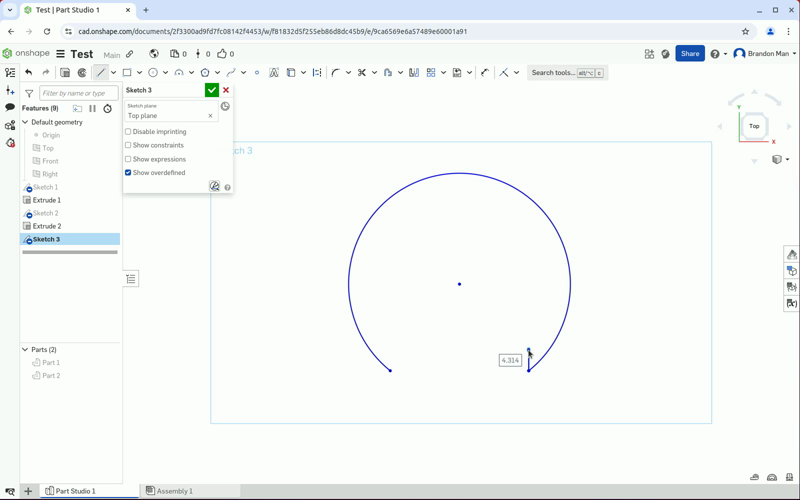
key(a)
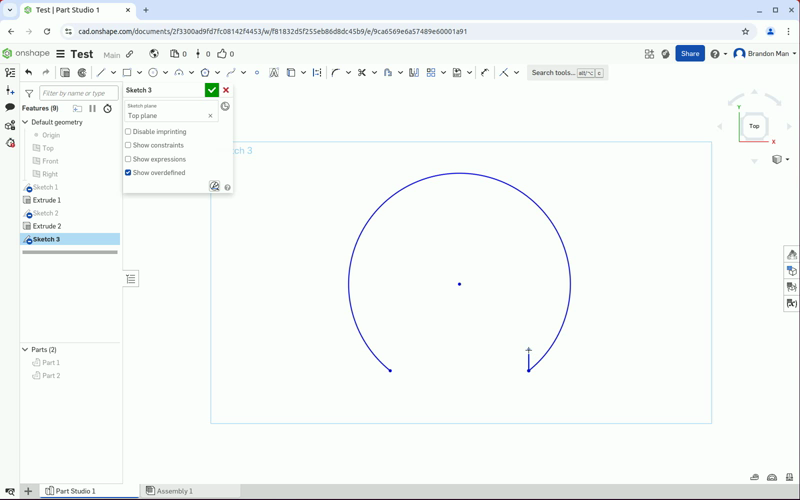
mouse_move(528, 349)
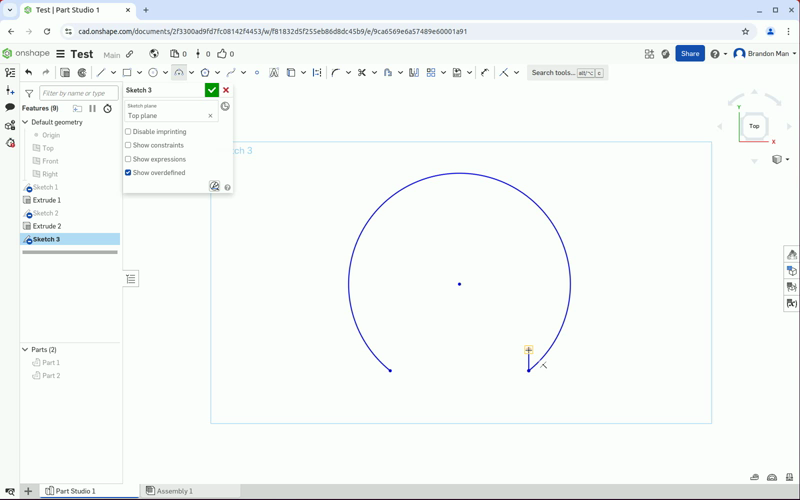
click(528, 349)
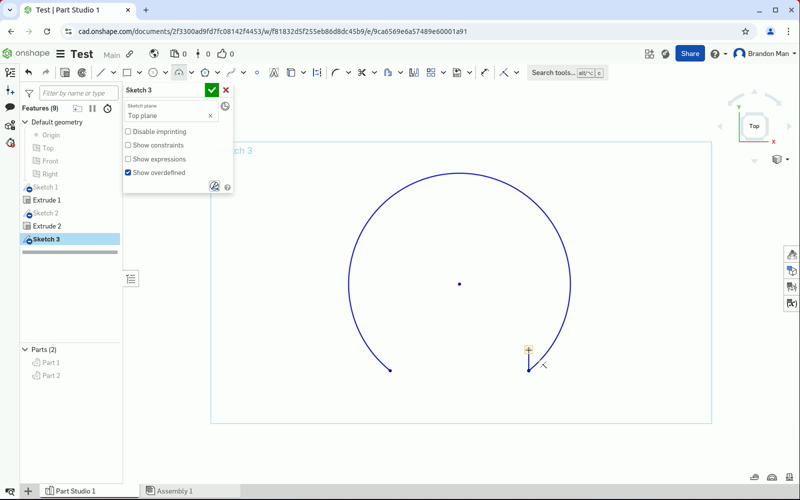
key_down(shift)
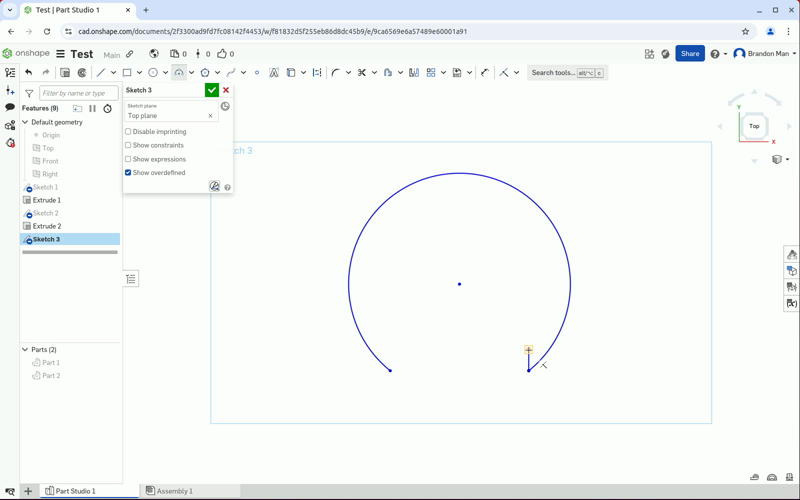
mouse_move(390, 349)
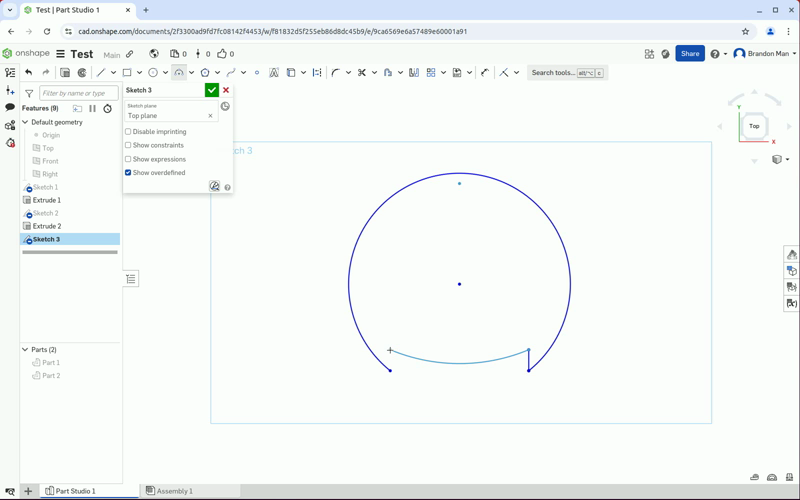
click(390, 349)
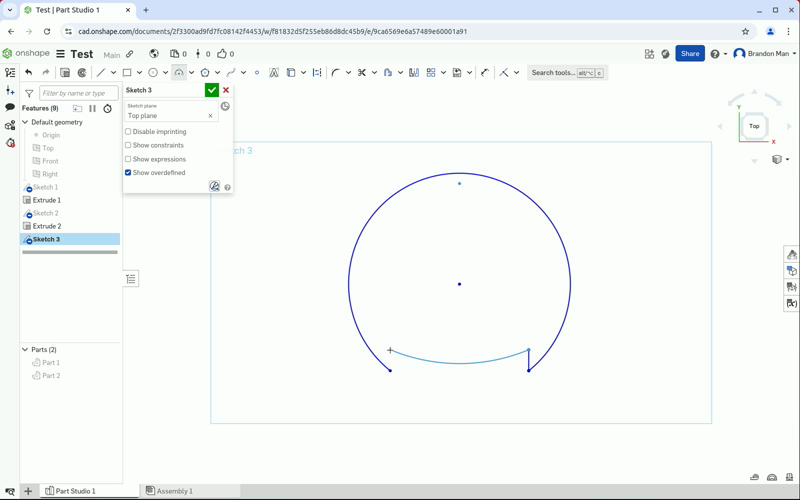
mouse_move(459, 185)
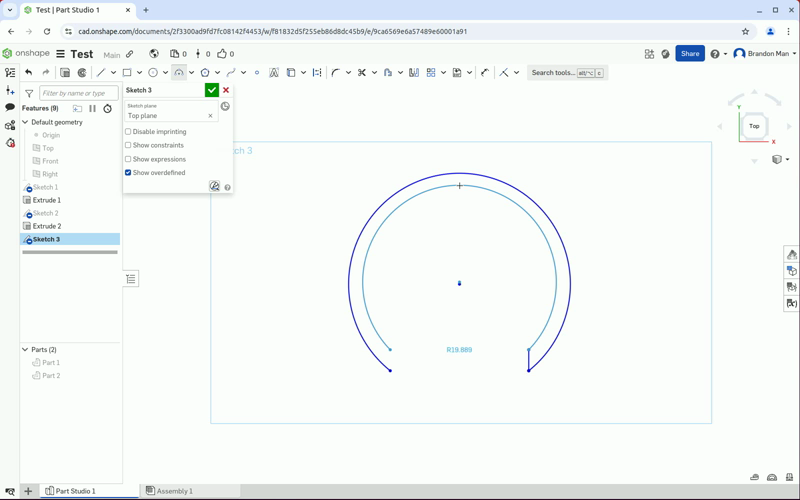
click(459, 185)
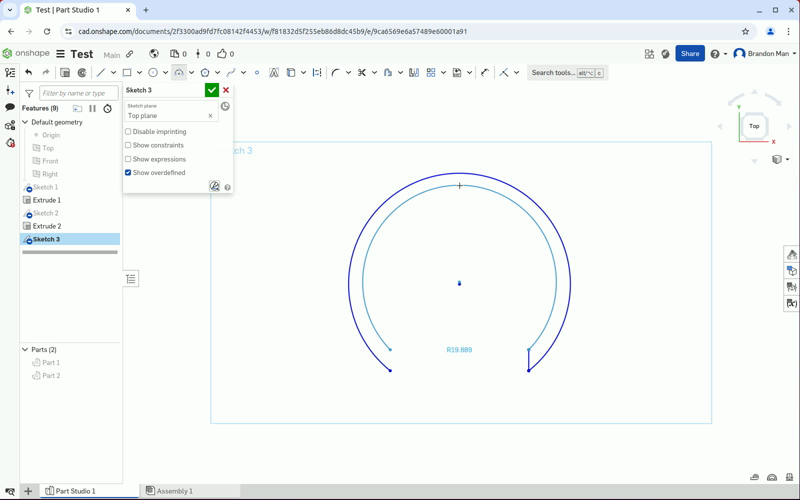
key_up(shift)
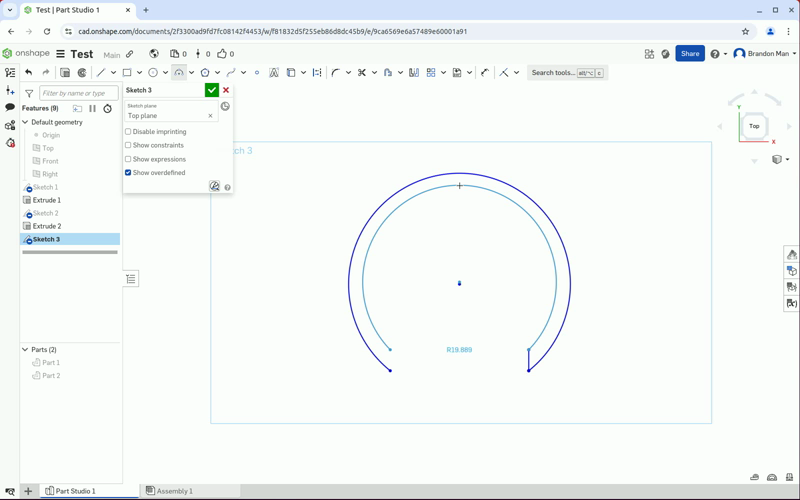
key(esc)
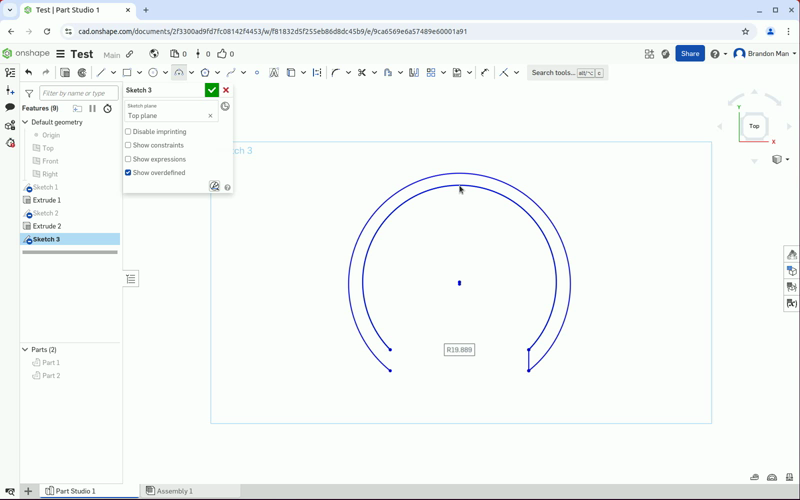
key(l)
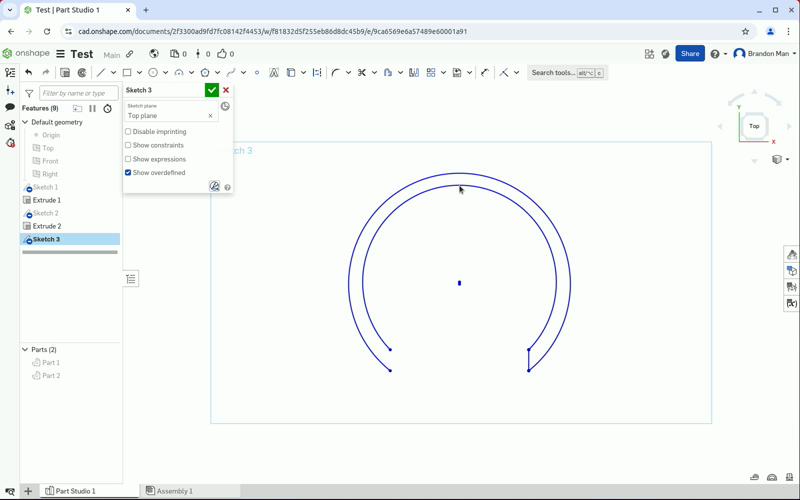
mouse_move(390, 349)
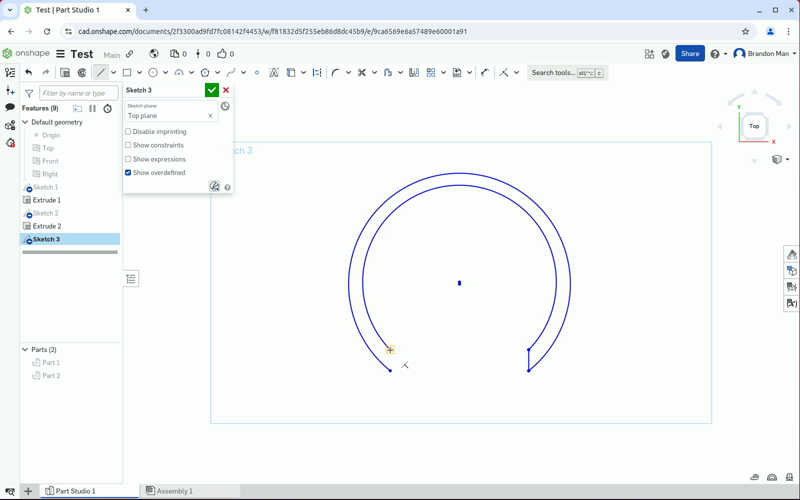
click(390, 349)
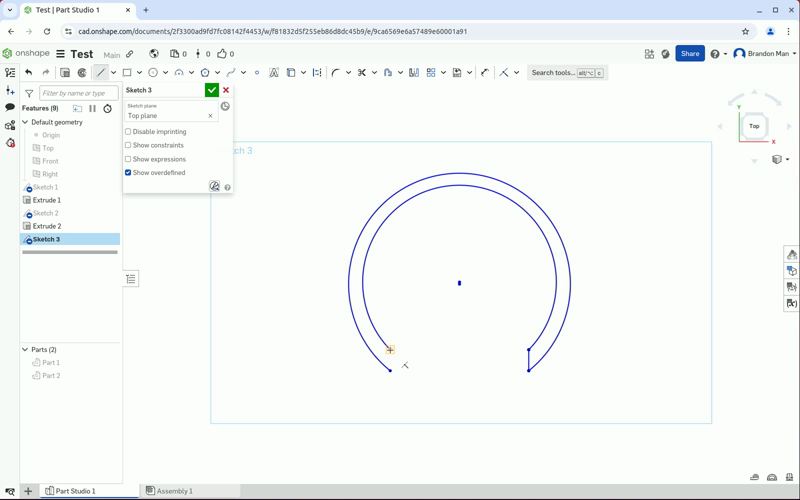
mouse_move(420, 349)
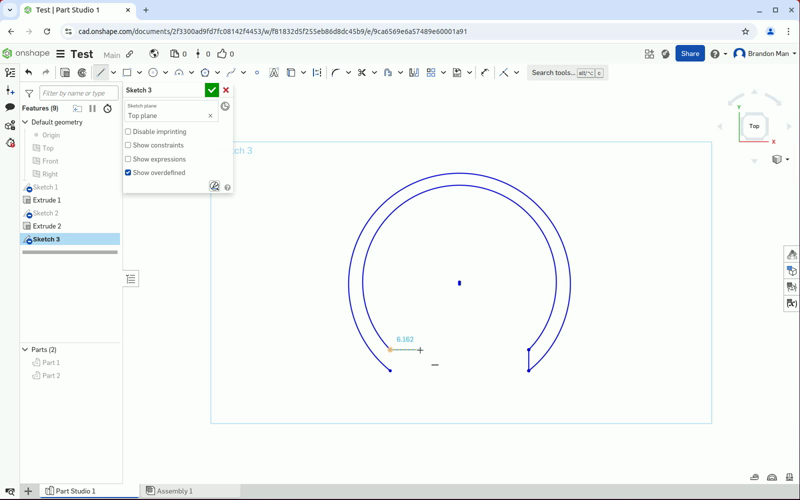
key_down(shift)
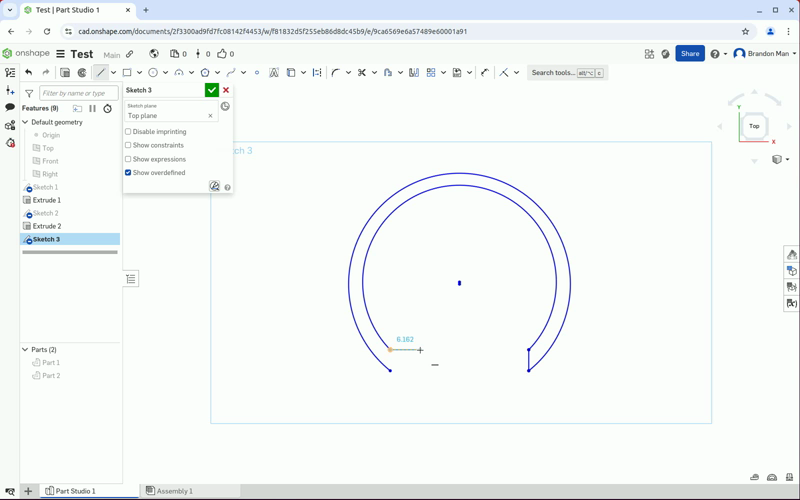
mouse_move(390, 370)
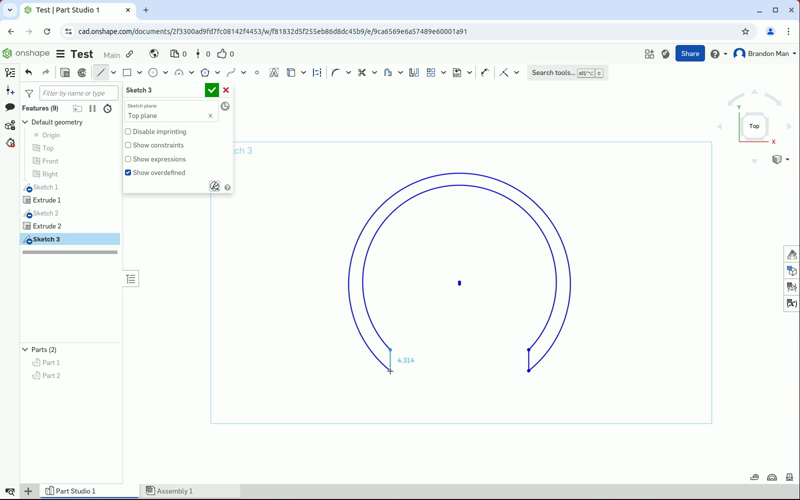
key_up(shift)
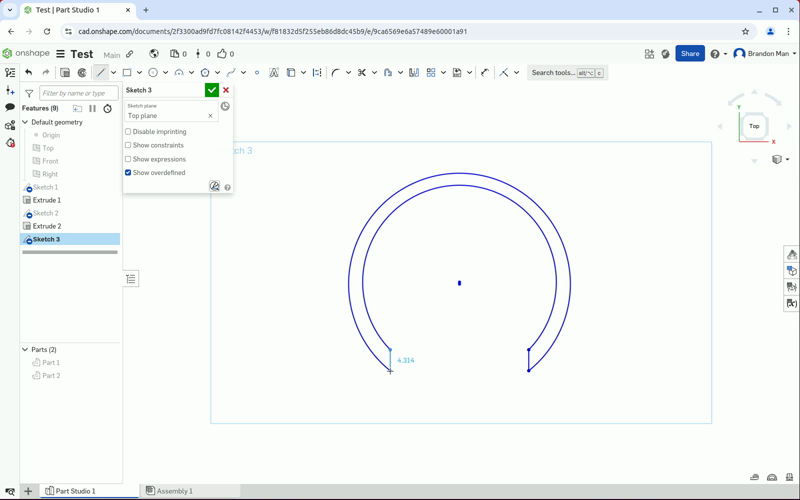
click(390, 370)
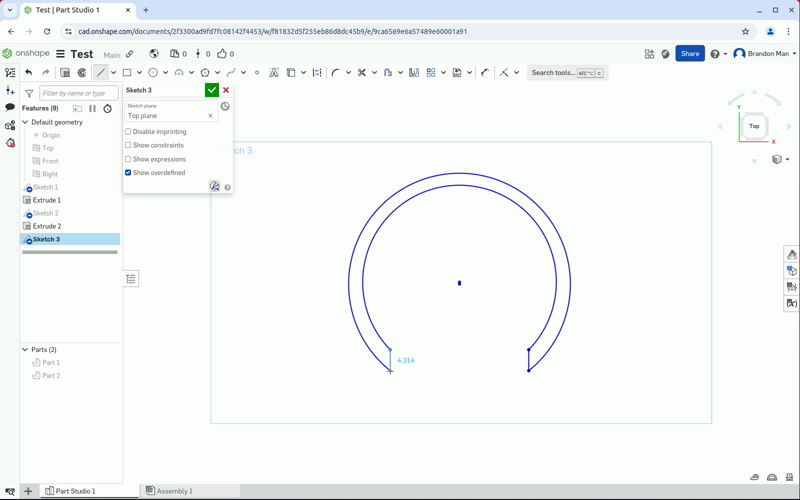
key(esc)
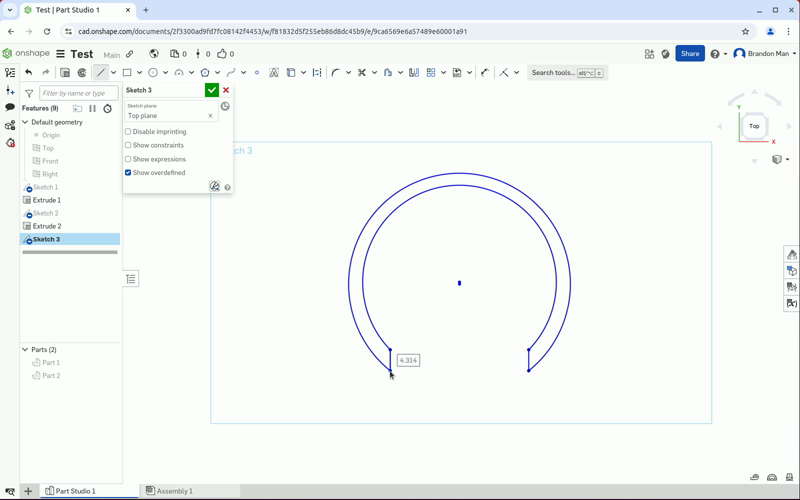
mouse_move(354, 292)
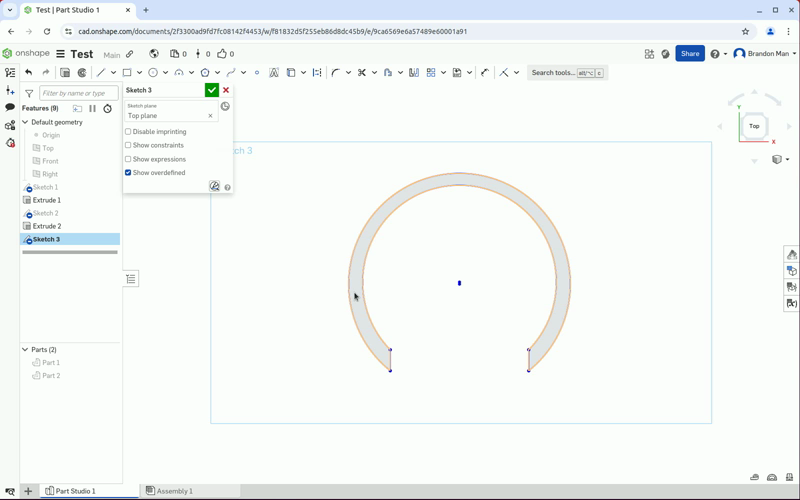
click(354, 292)
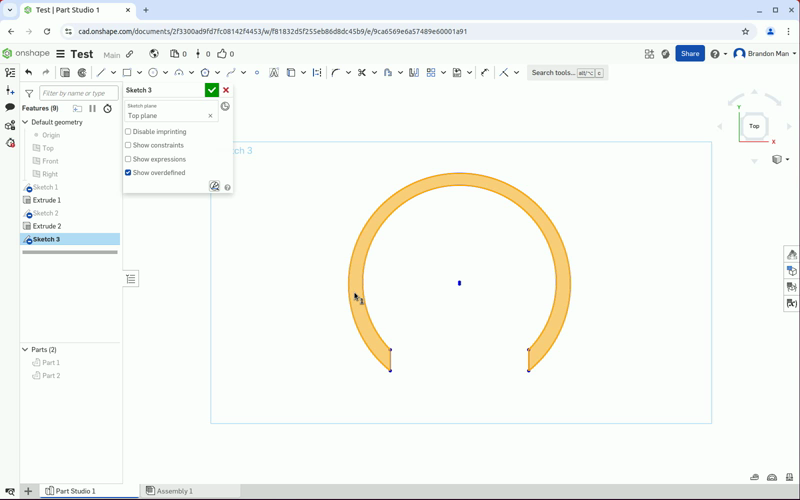
mouse_move(73, 352)
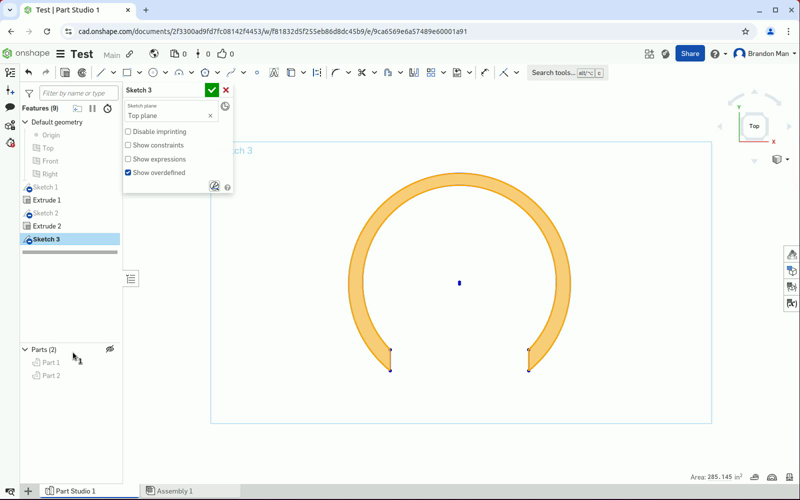
key(shift+y)
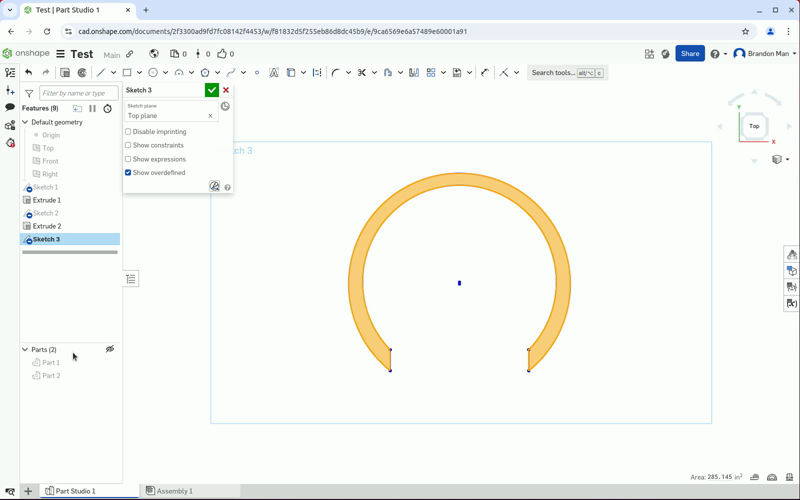
key(shift+e)
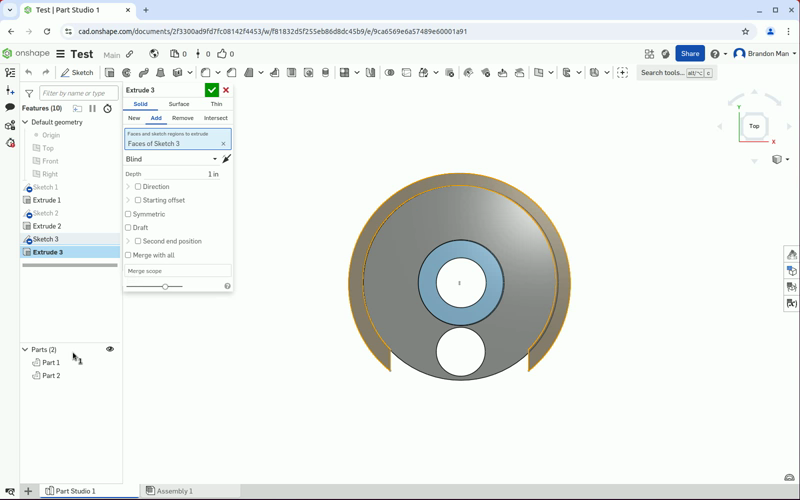
mouse_move(143, 106)
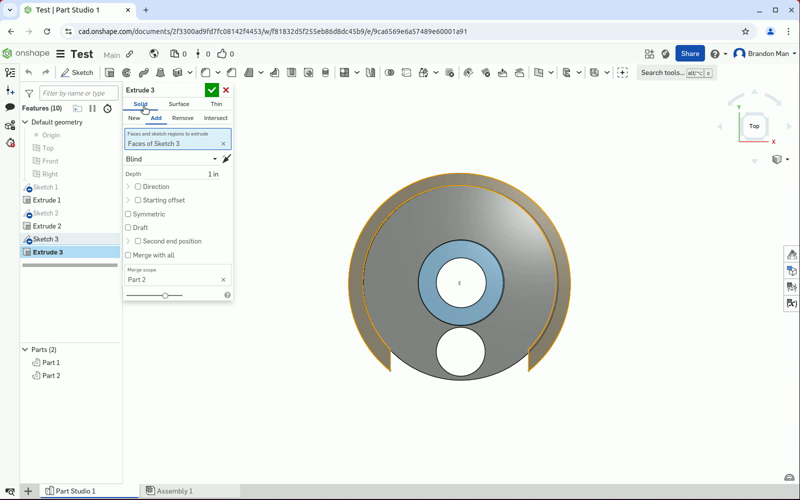
click(143, 106)
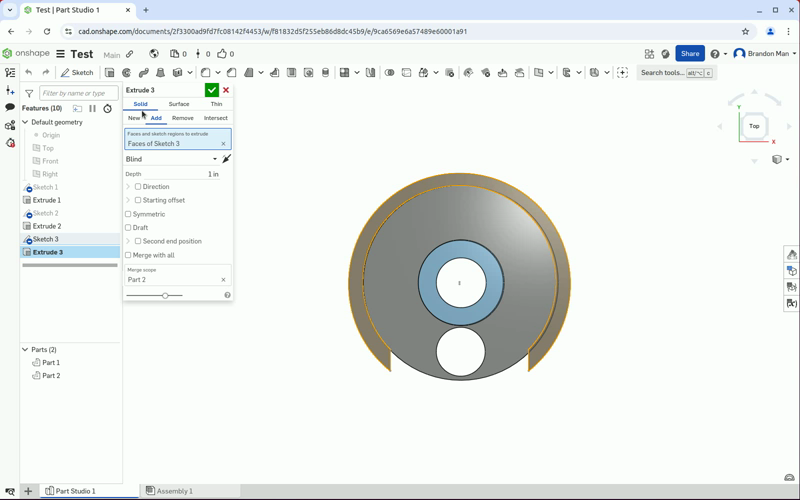
mouse_move(137, 120)
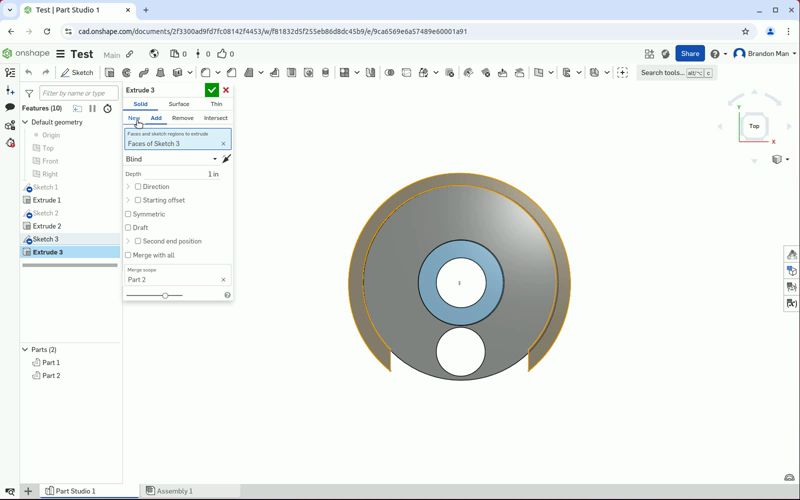
click(137, 120)
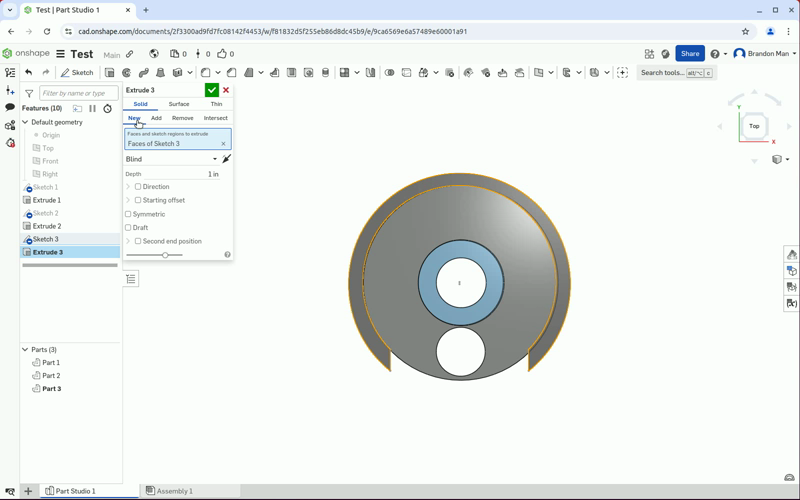
key(tab, 4)
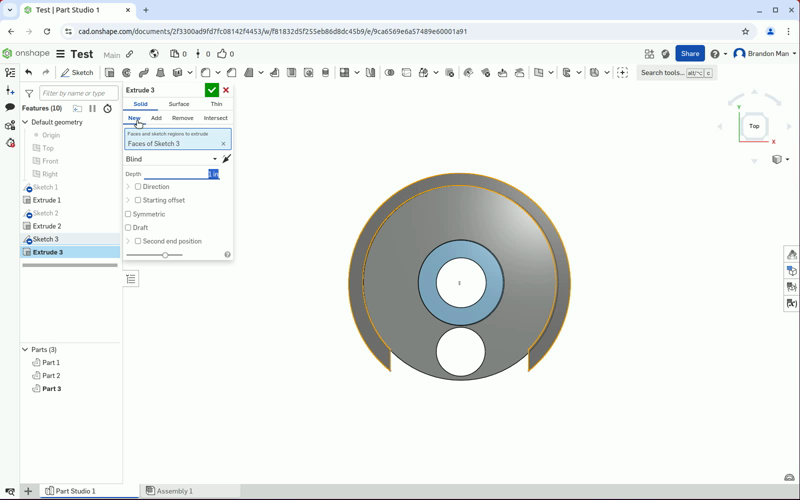
text(16.128)
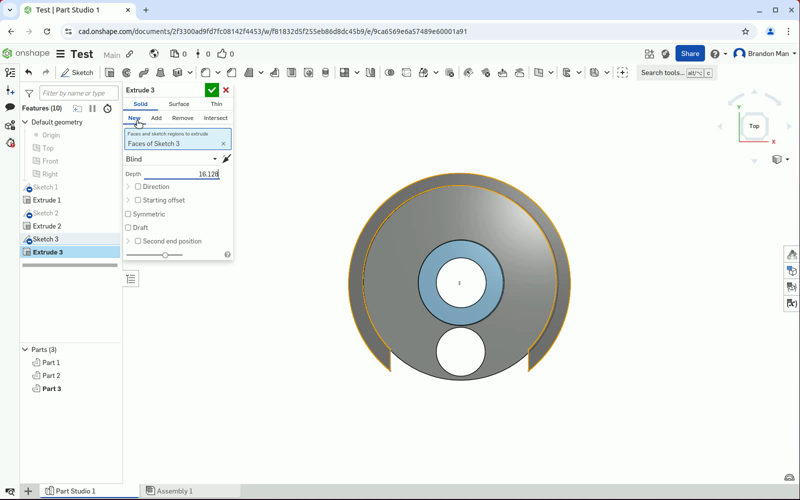
key(enter)
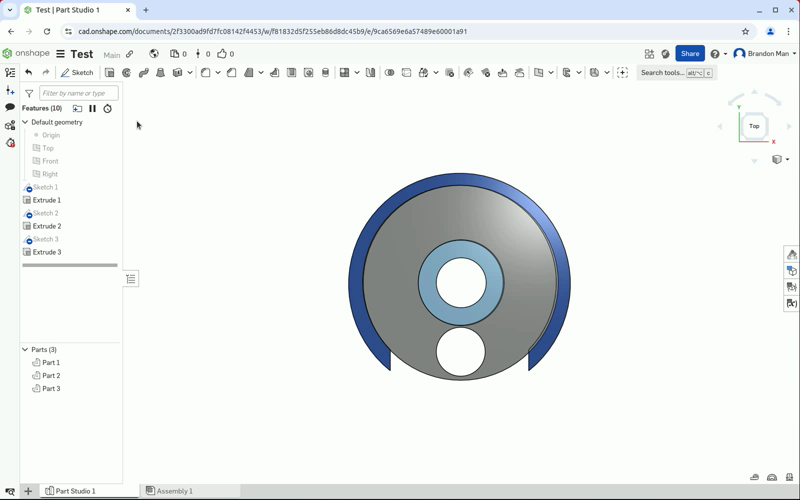
key(shift+h)
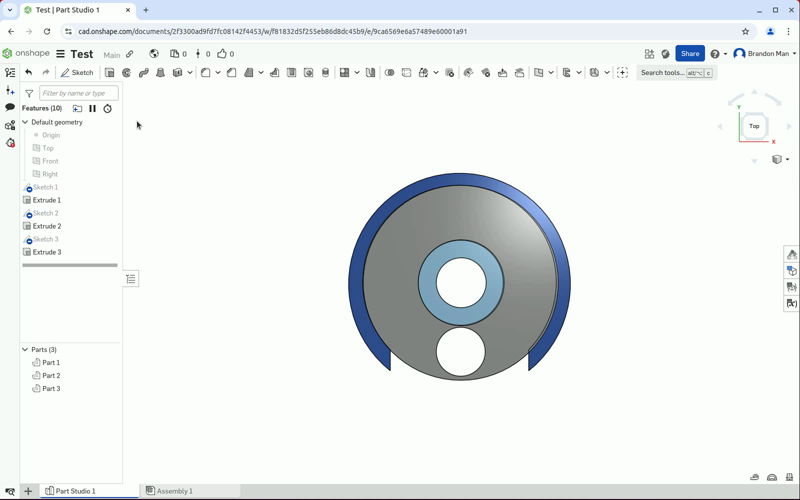
key(shift+h)
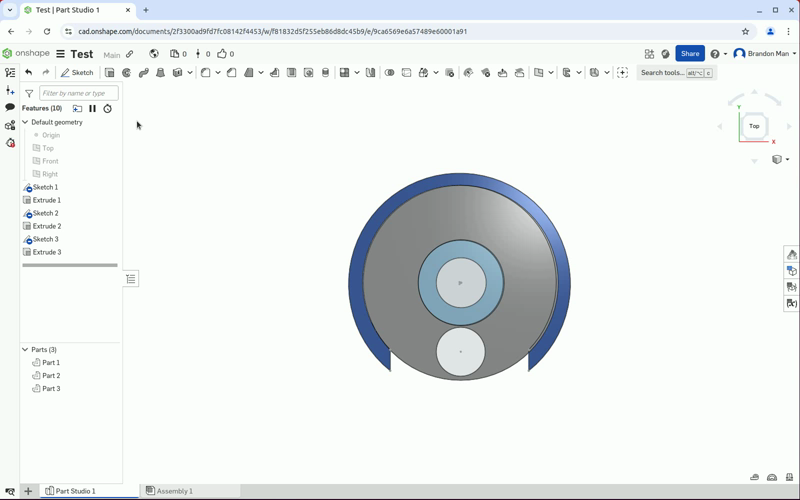
key(shift+7)
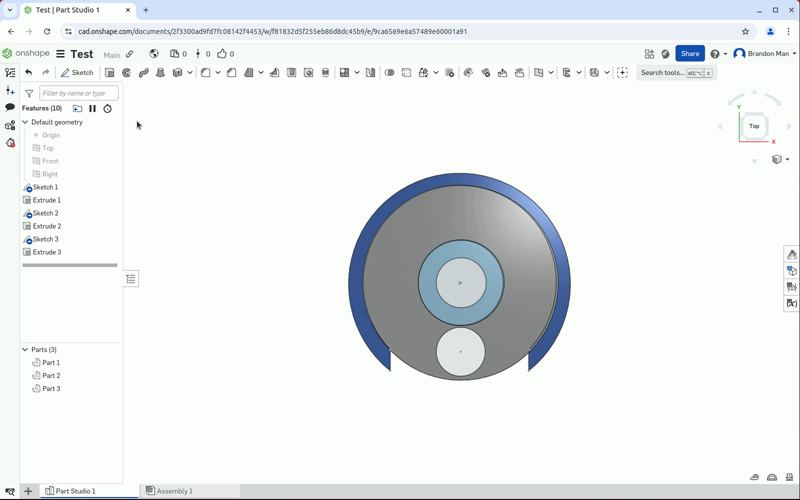
key(up, 3)
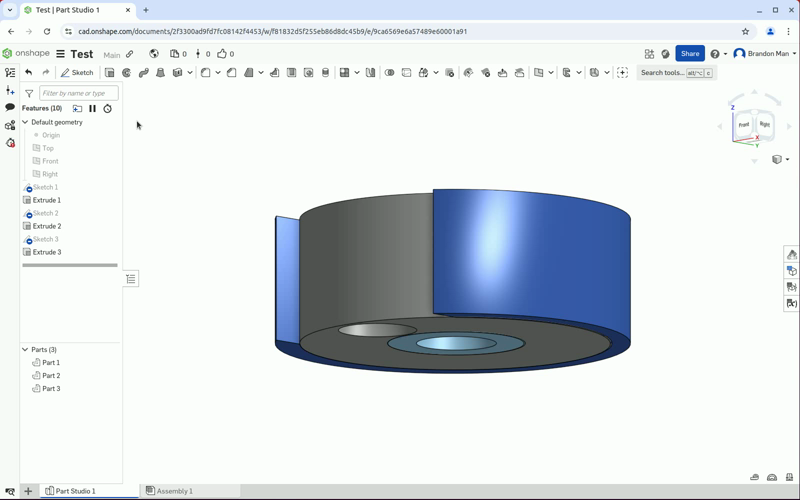
key(left, 3)
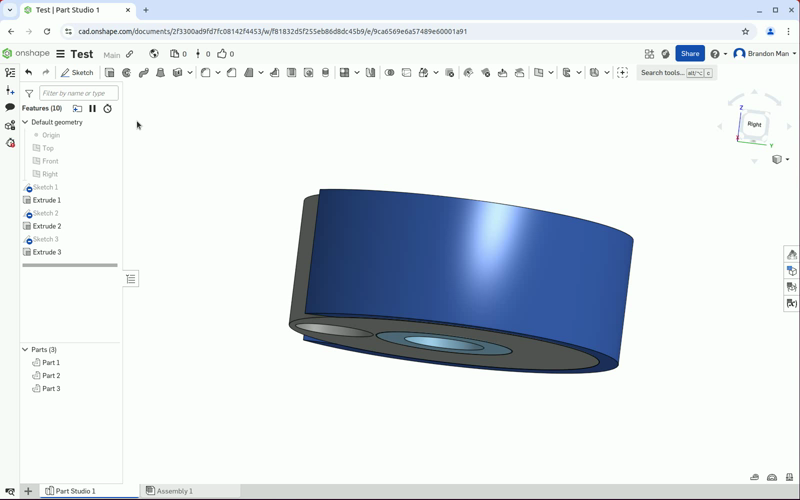
key(right, 3)
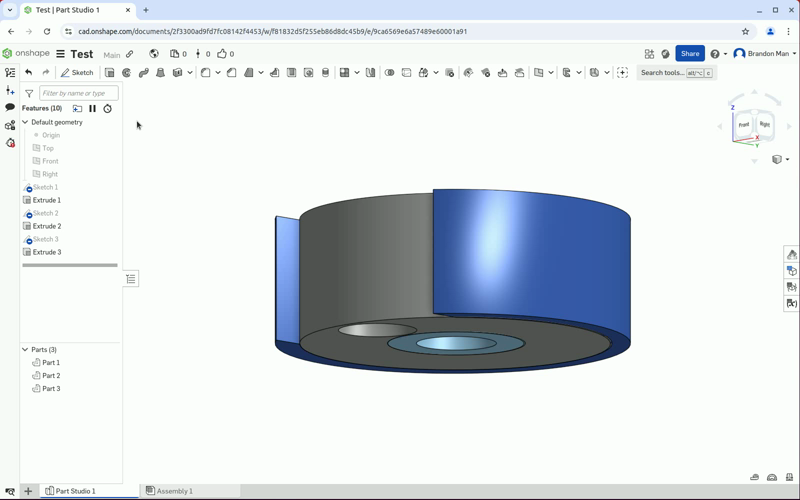
key(down, 3)
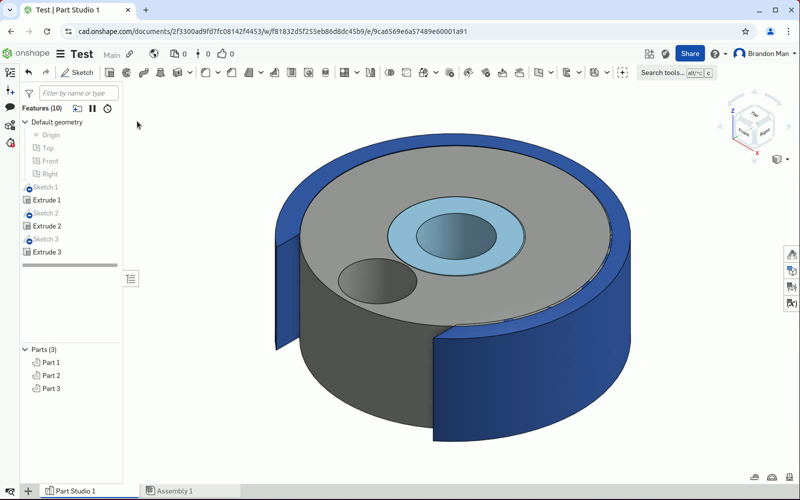
mouse_move(73, 189)
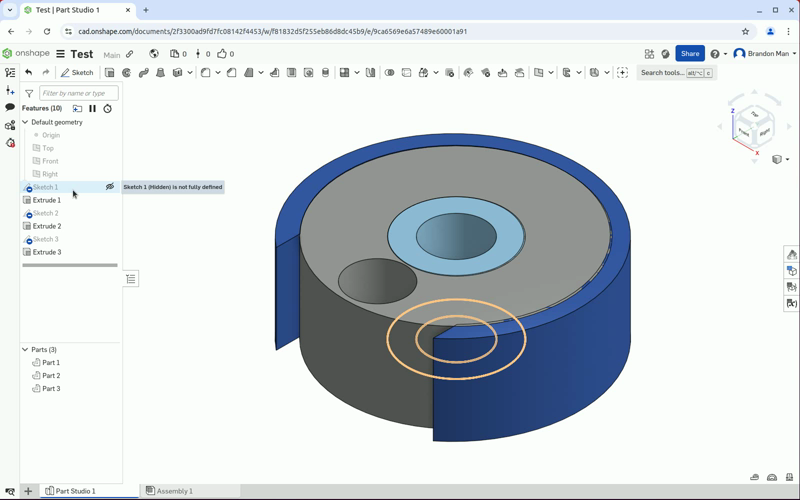
click(73, 189)